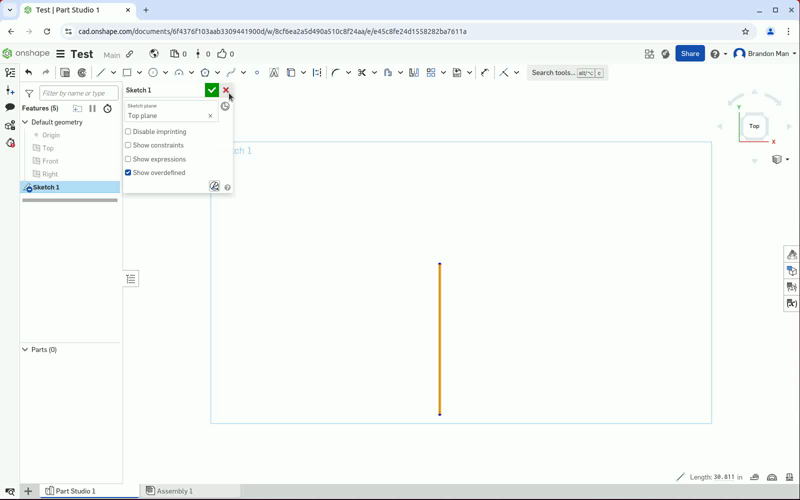
key(shift+h)
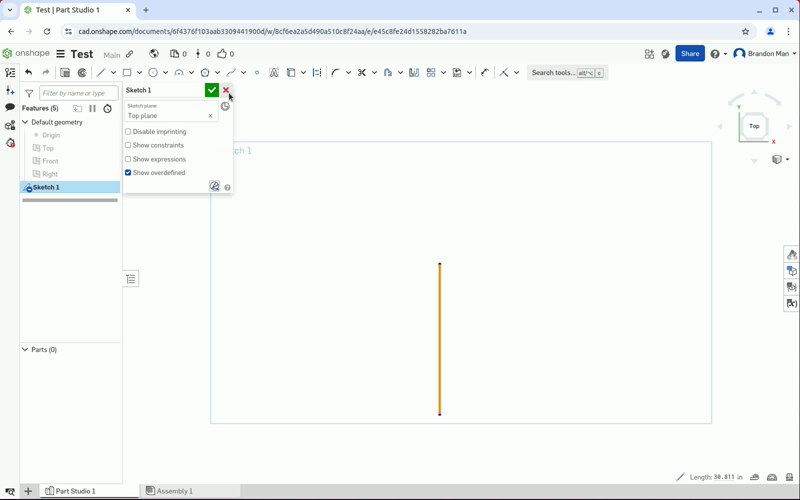
key(shift+s)
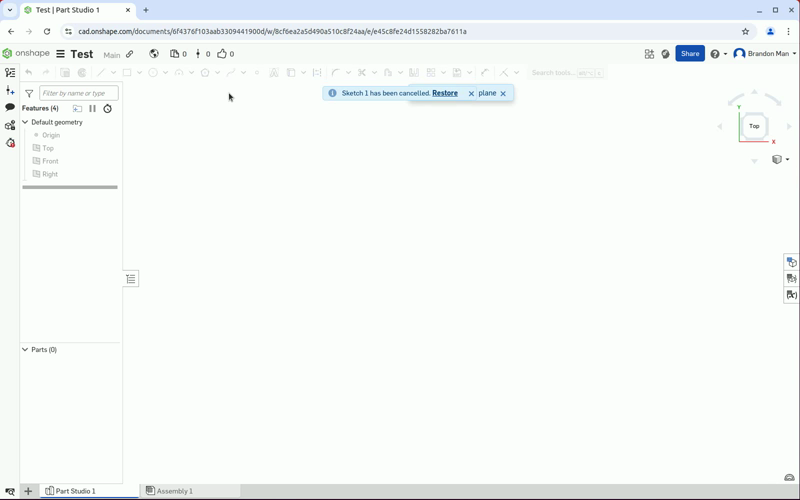
mouse_move(73, 150)
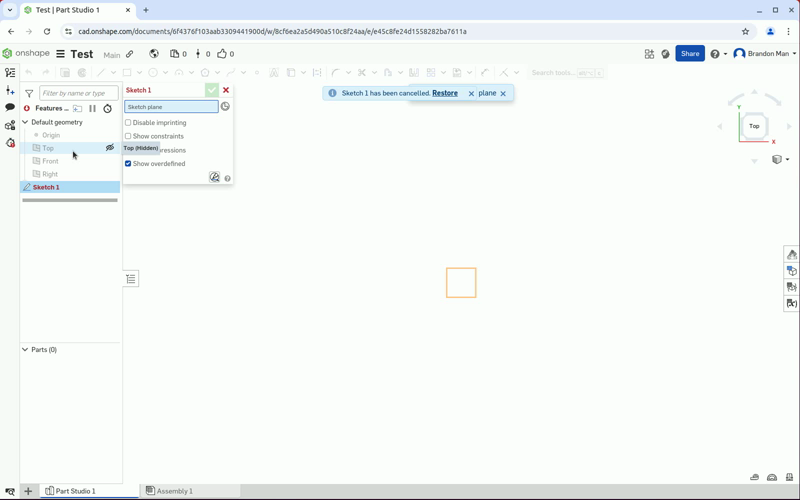
click(73, 150)
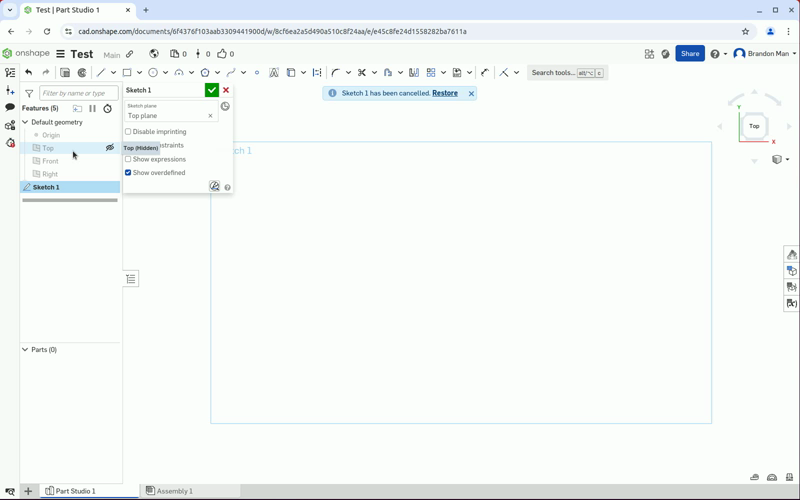
mouse_move(73, 352)
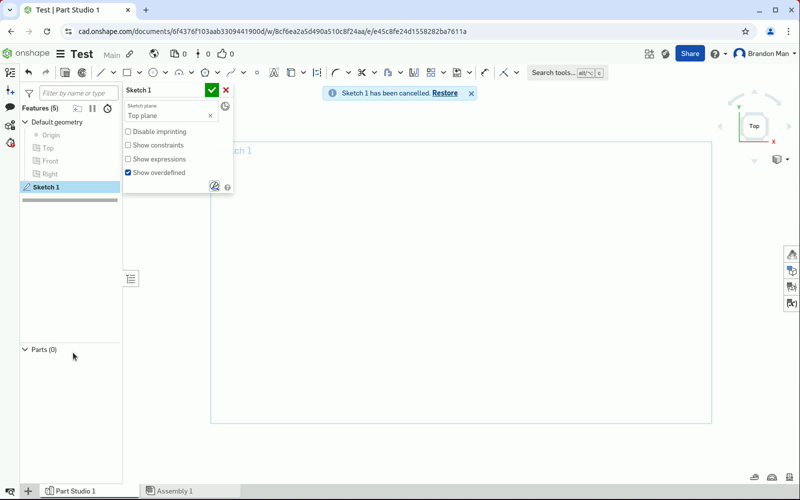
key(y)
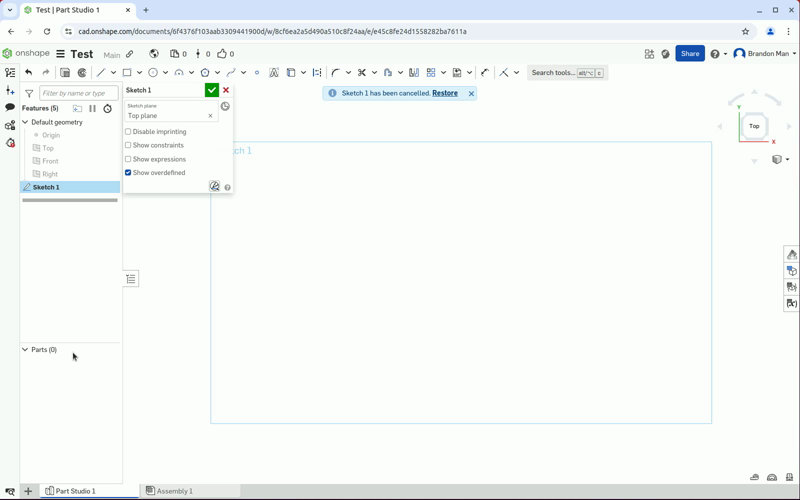
key(l)
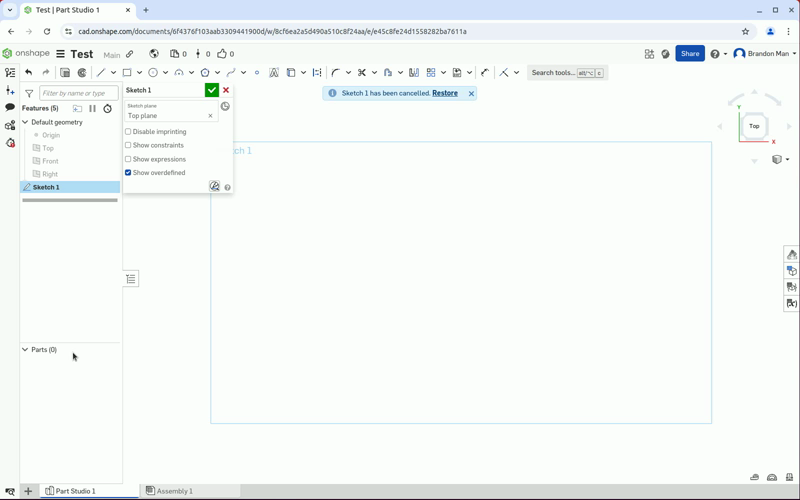
key_down(shift)
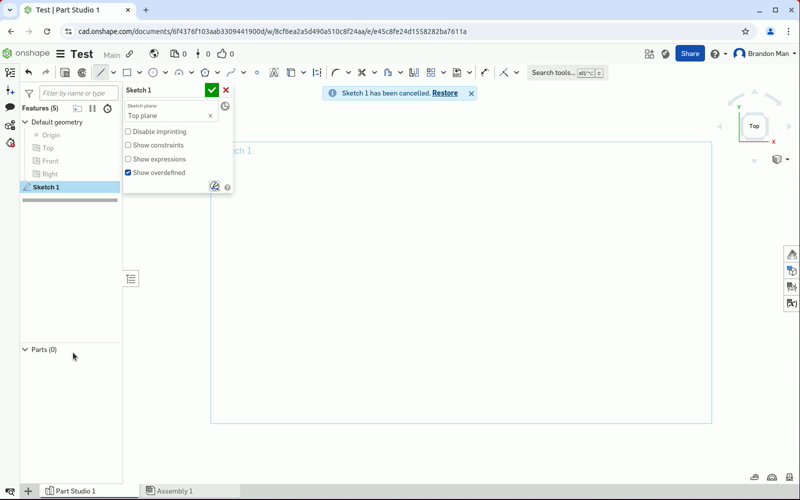
mouse_move(460, 282)
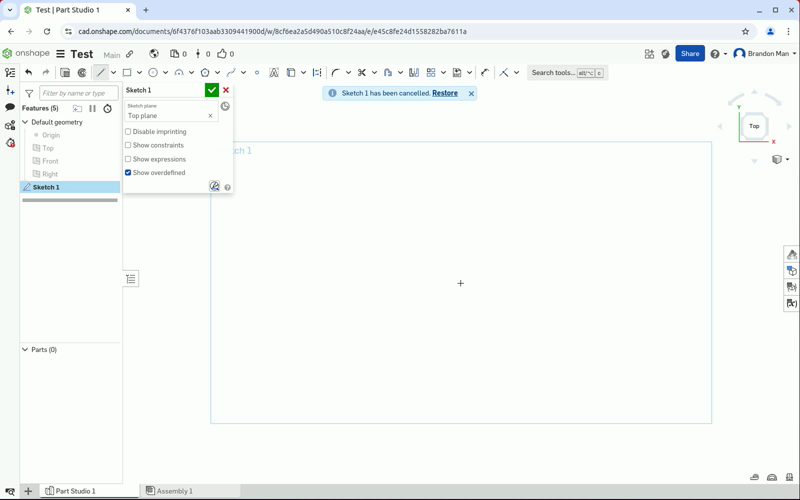
click(460, 282)
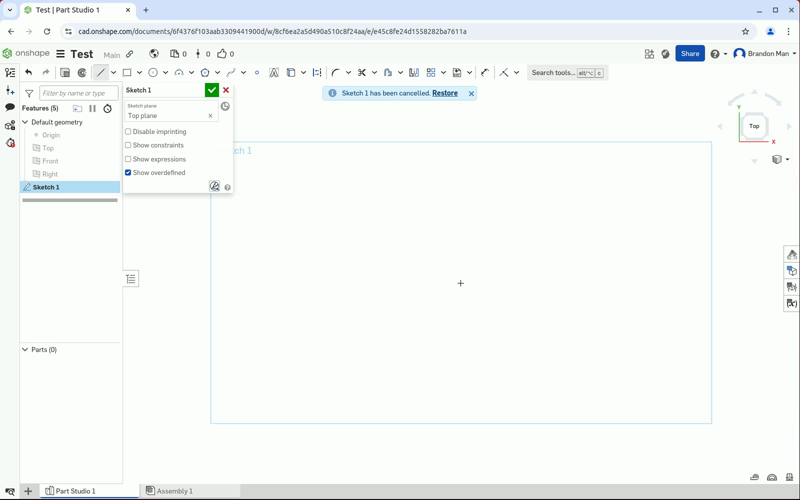
key_up(shift)
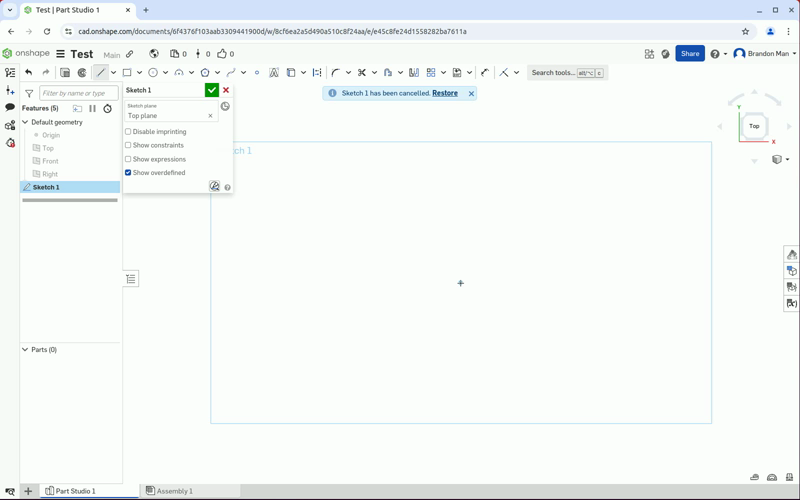
key_down(shift)
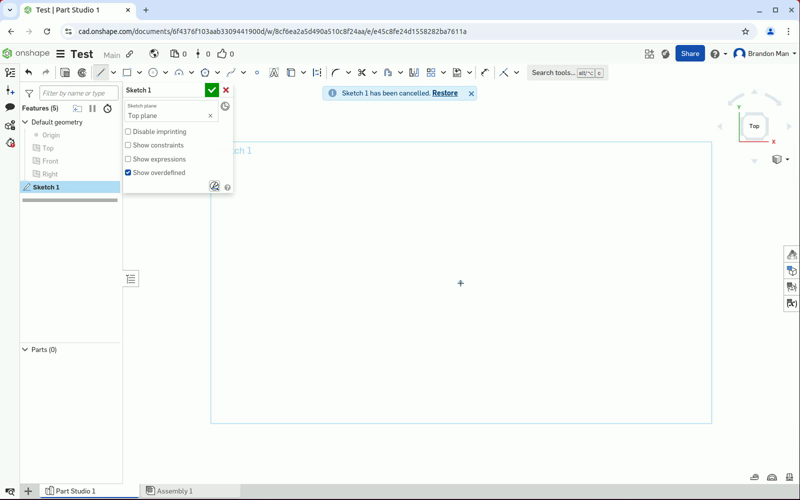
mouse_move(573, 282)
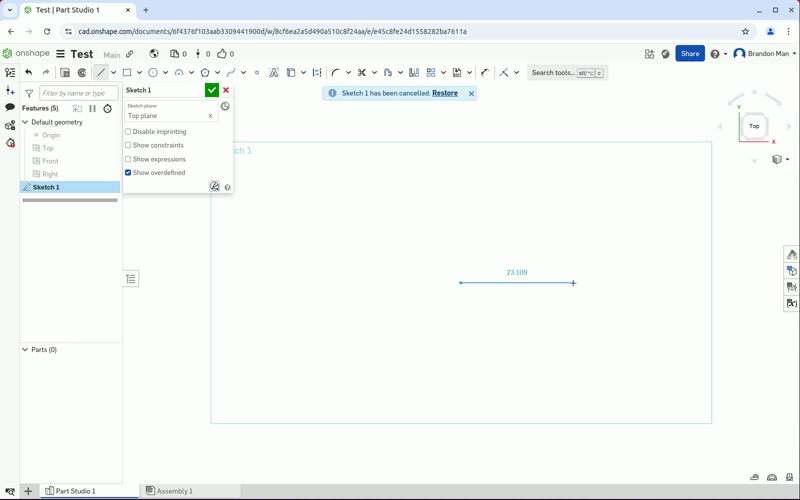
click(573, 282)
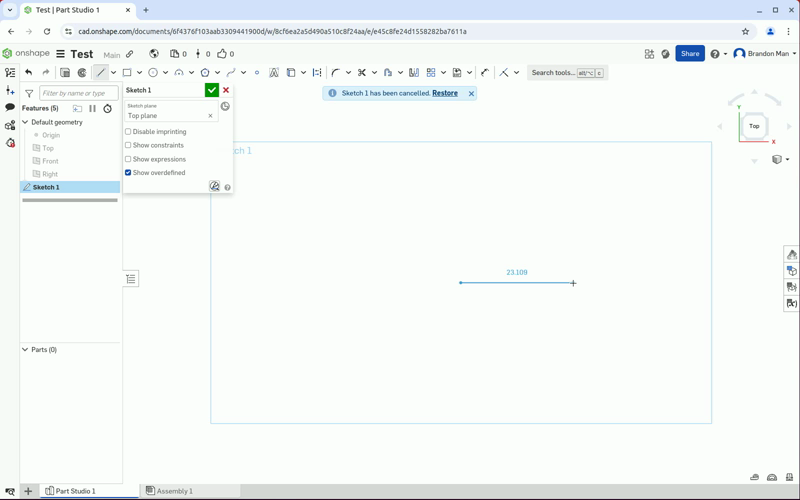
key_up(shift)
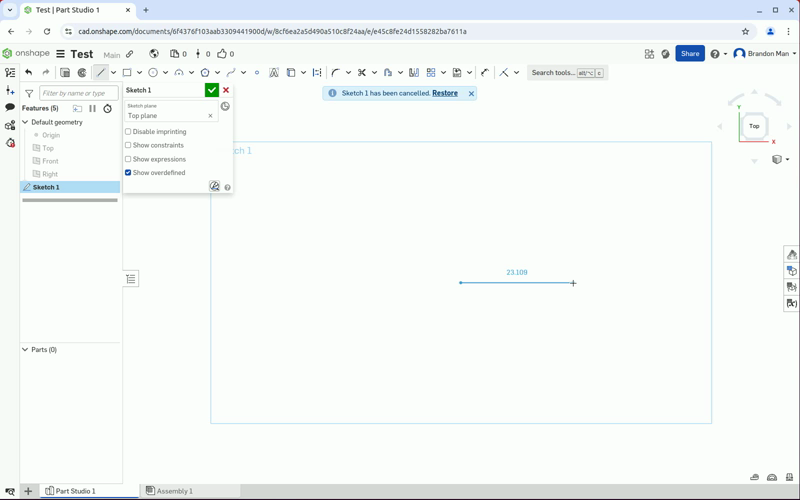
key_down(shift)
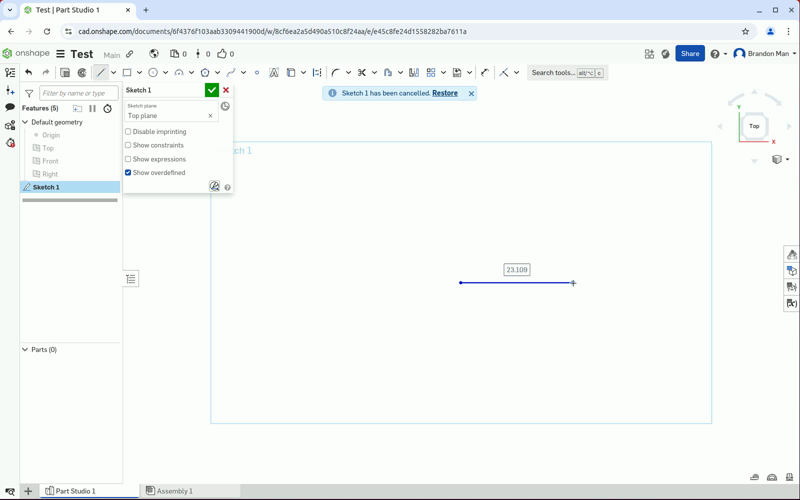
mouse_move(589, 282)
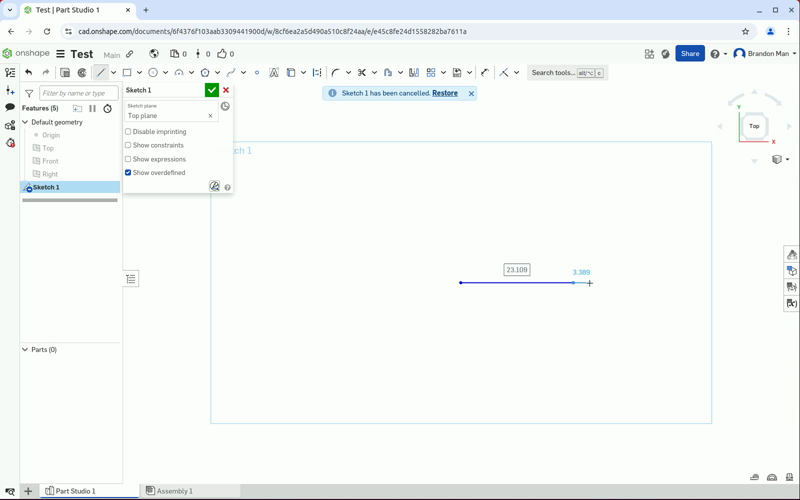
mouse_move(573, 281)
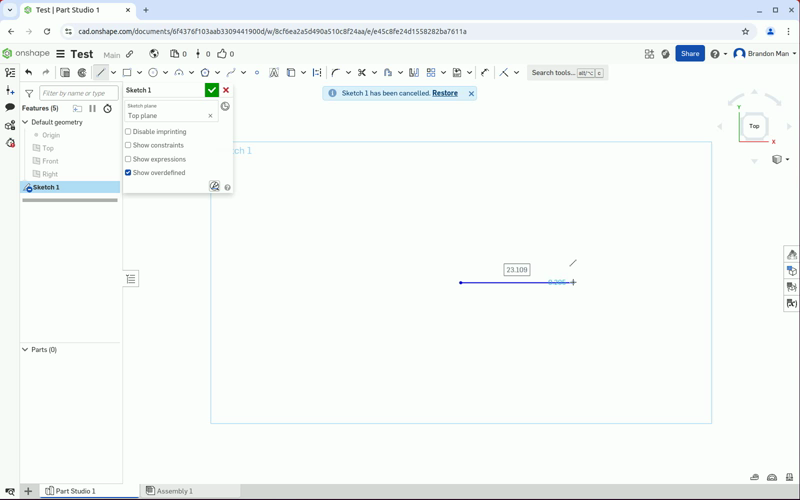
scroll(6)
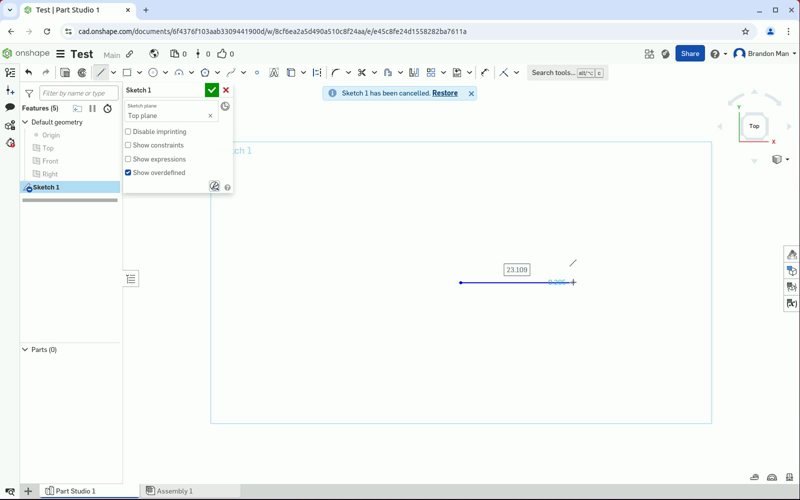
scroll(6)
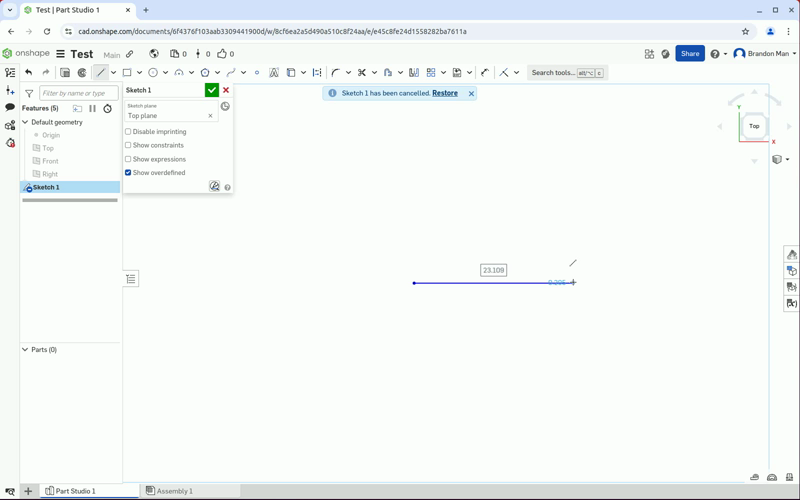
scroll(6)
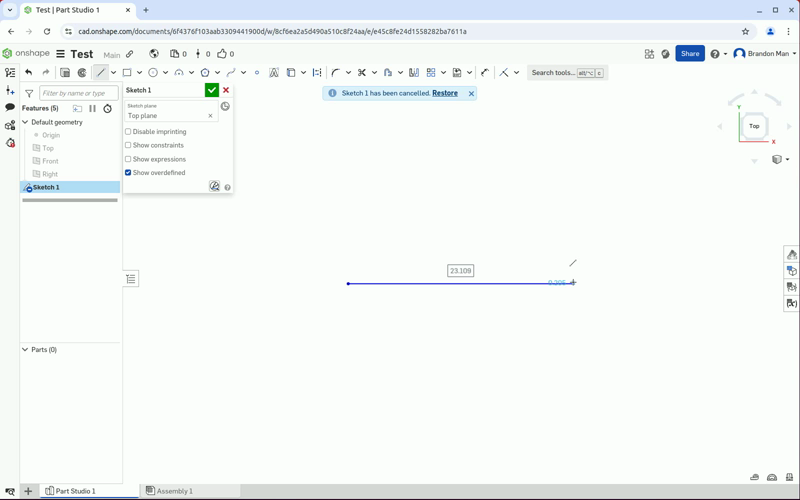
scroll(6)
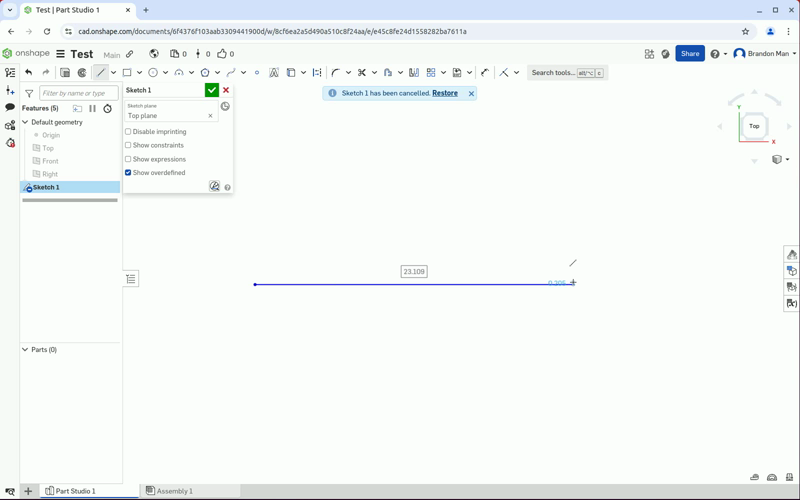
scroll(6)
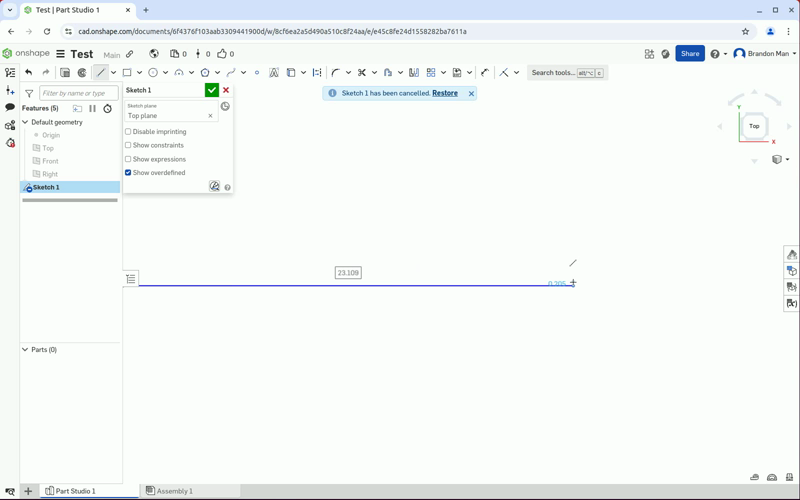
scroll(6)
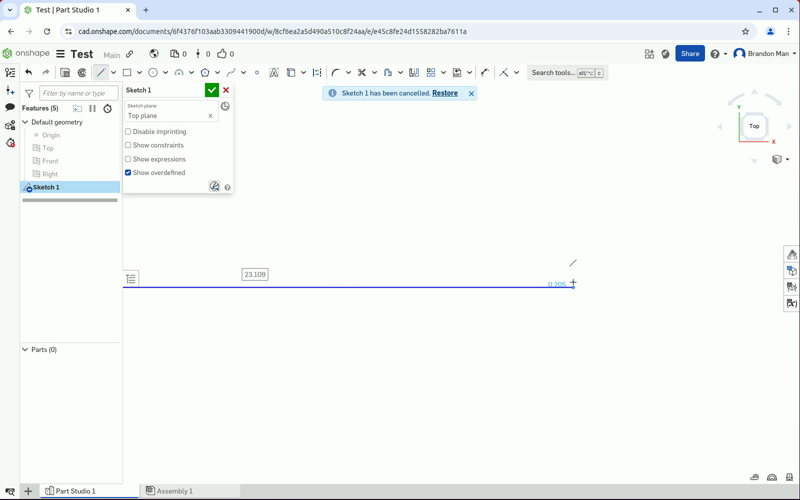
scroll(6)
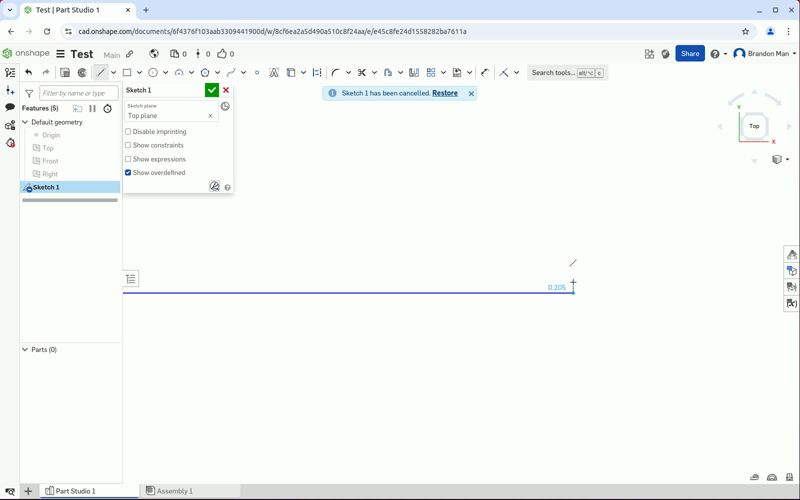
click(573, 281)
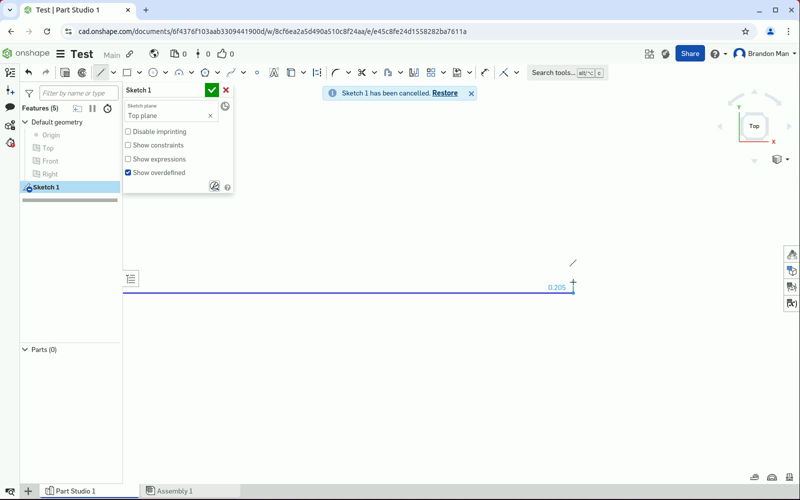
scroll(-6)
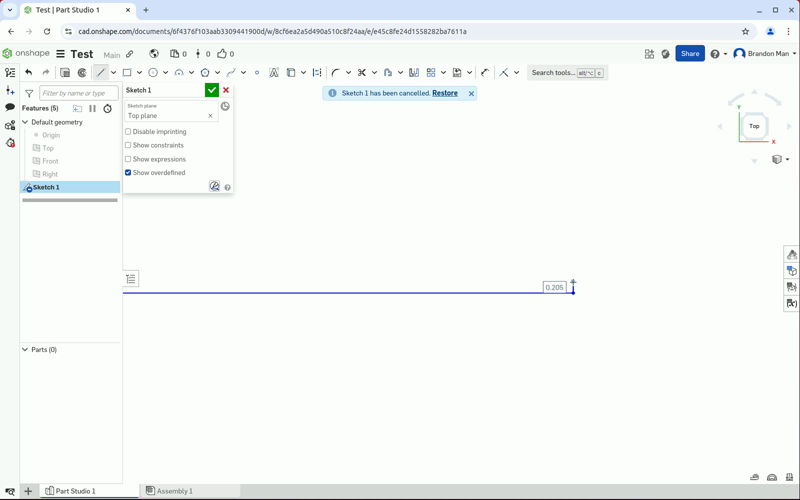
scroll(-6)
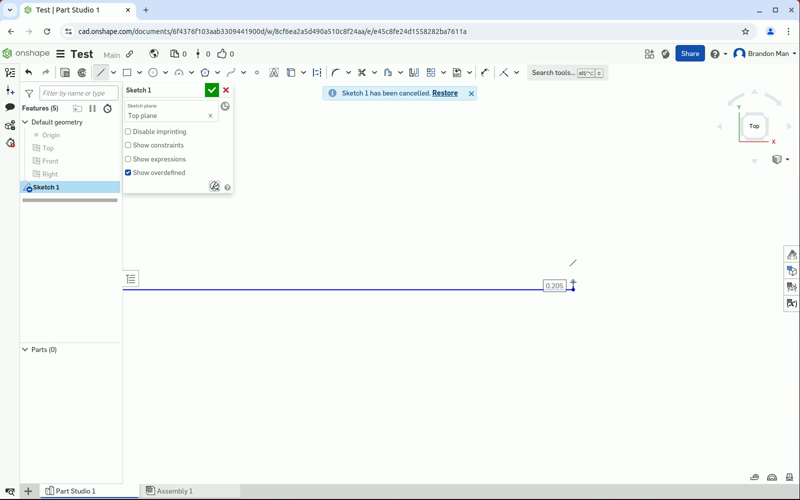
scroll(-6)
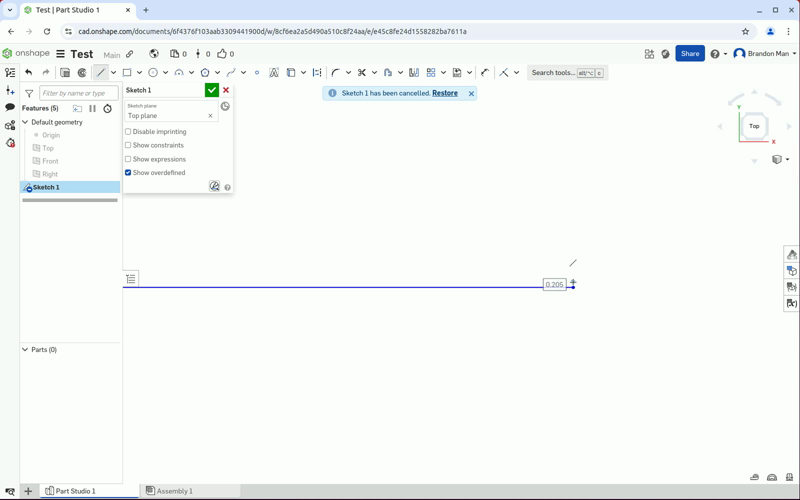
scroll(-6)
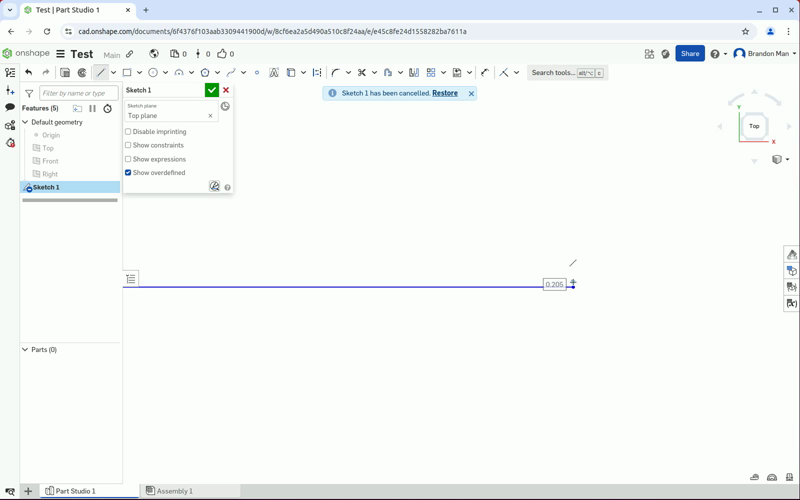
scroll(-6)
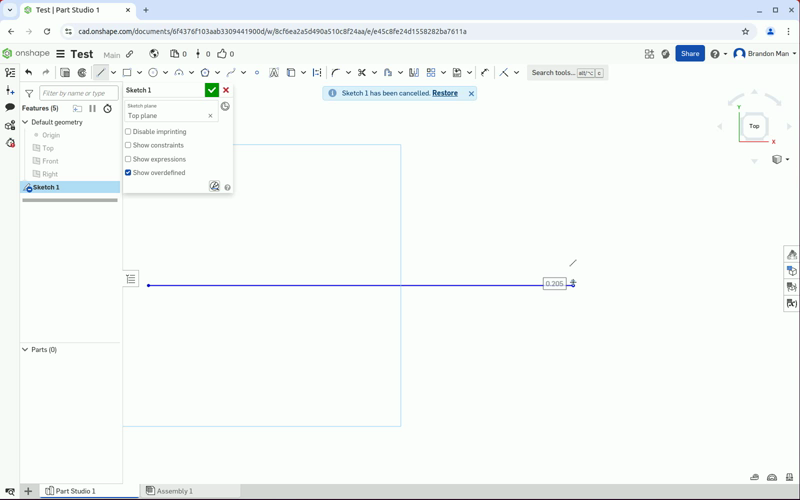
scroll(-6)
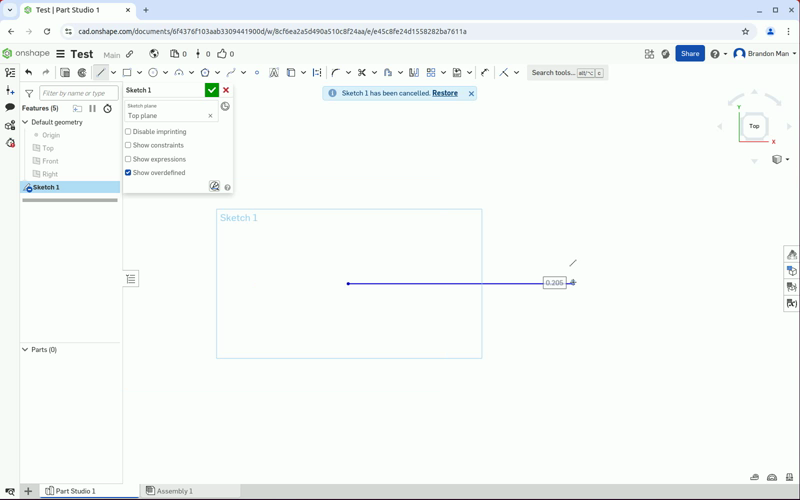
scroll(-6)
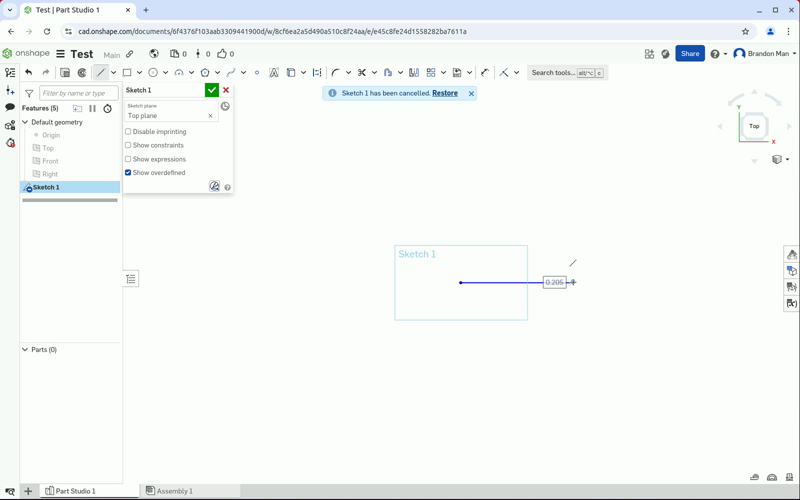
key_up(shift)
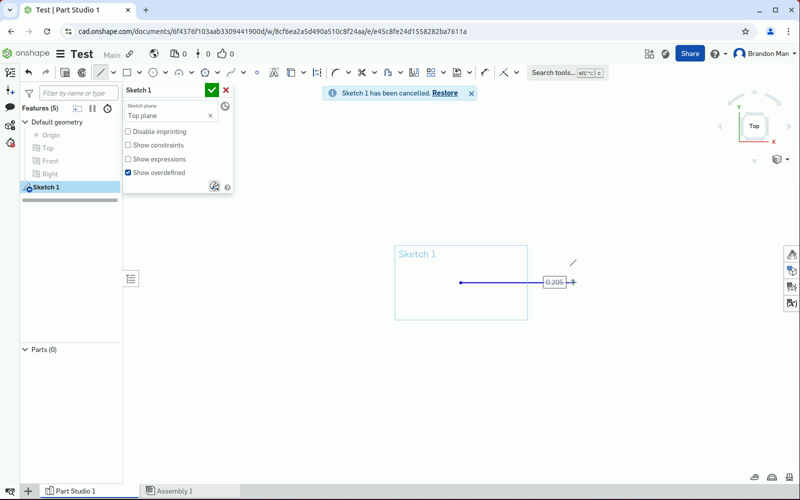
key_down(shift)
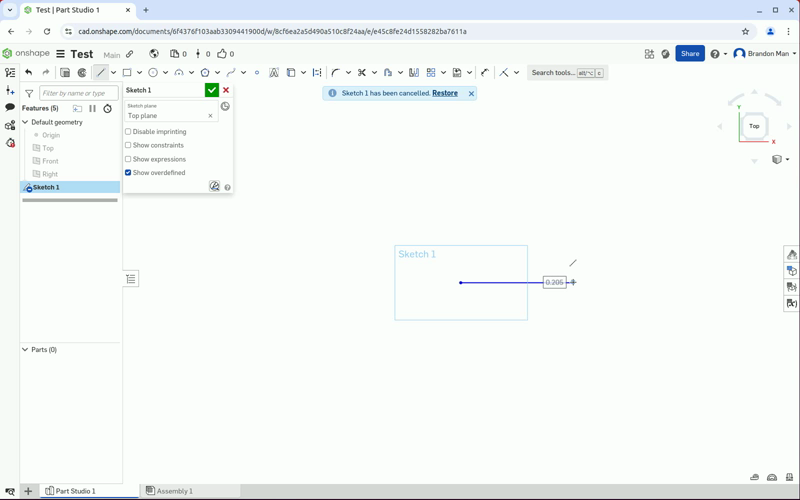
mouse_move(589, 281)
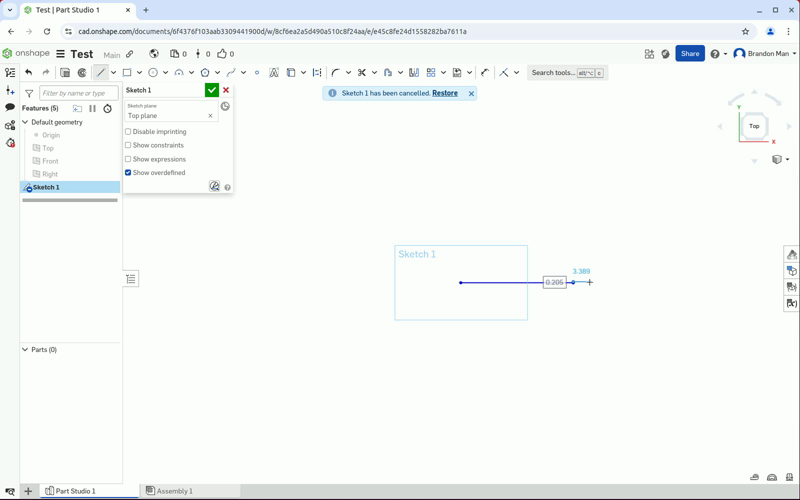
mouse_move(564, 281)
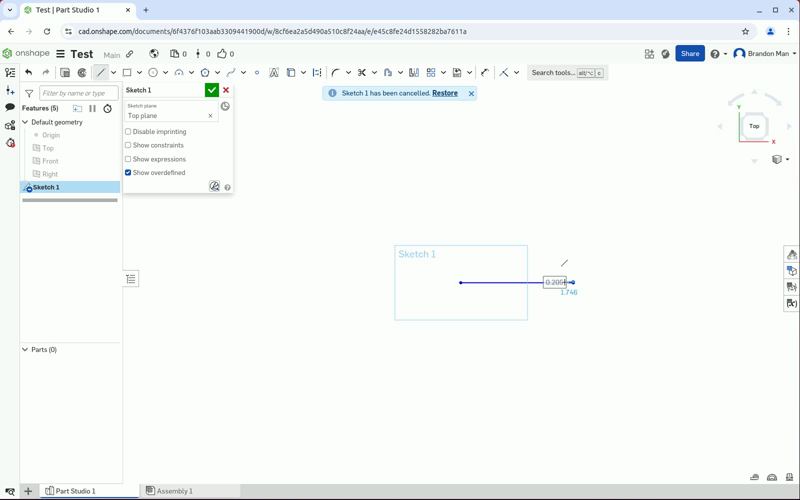
click(564, 281)
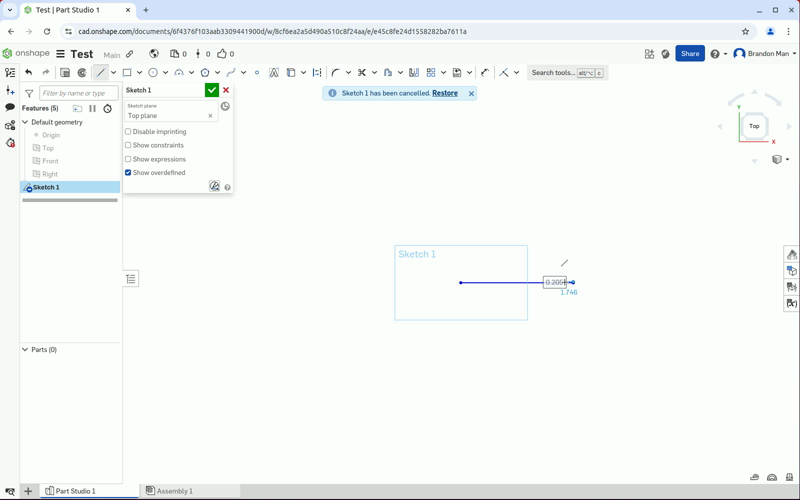
key_up(shift)
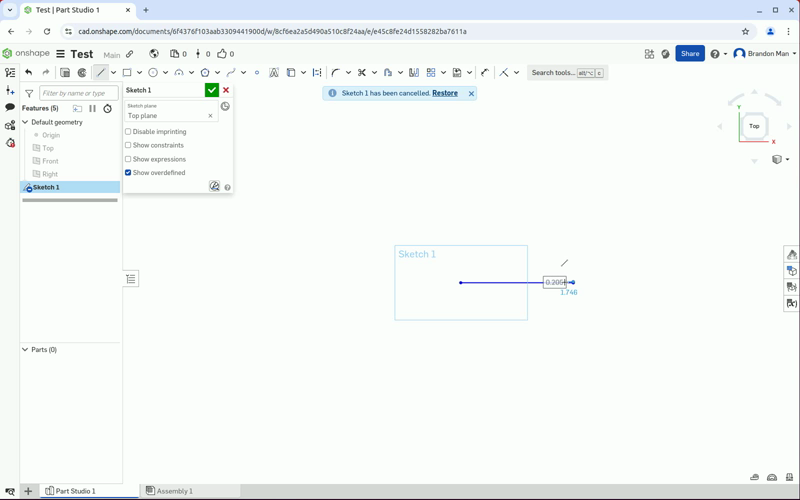
key_down(shift)
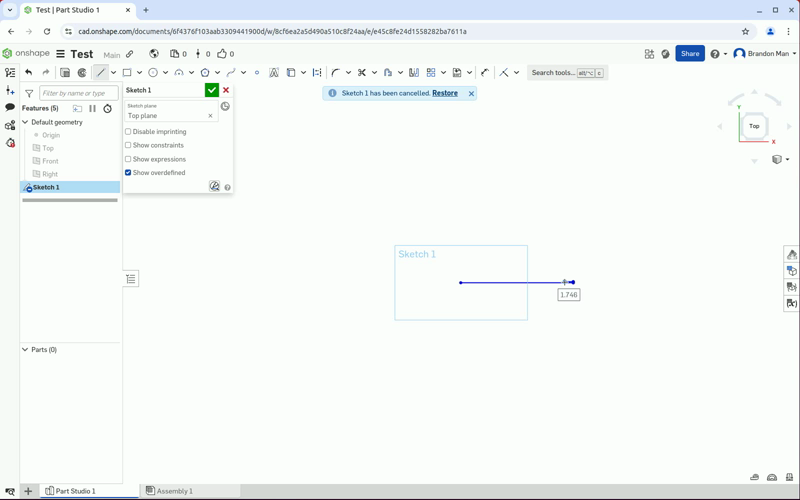
mouse_move(589, 281)
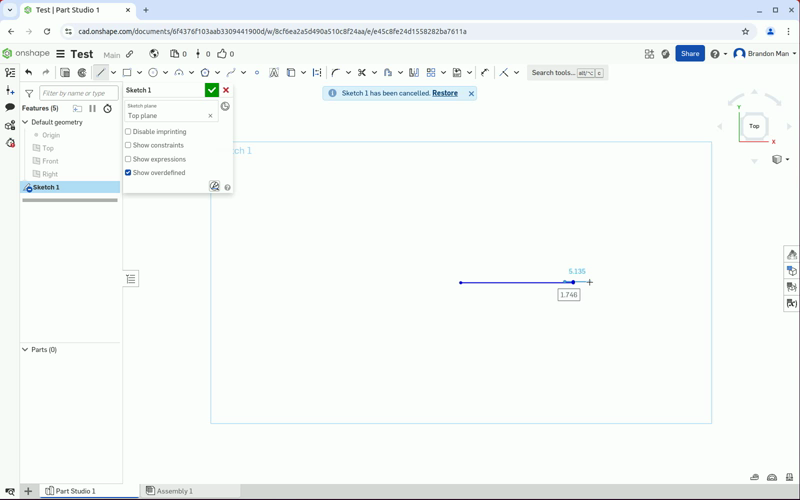
mouse_move(564, 223)
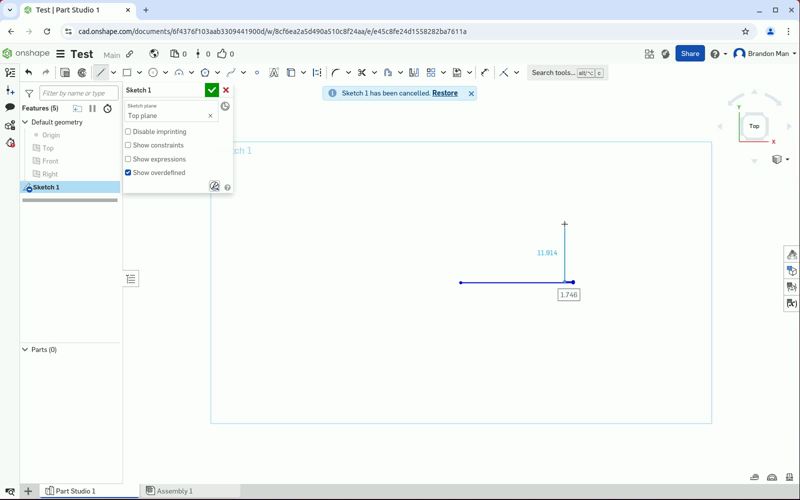
click(564, 223)
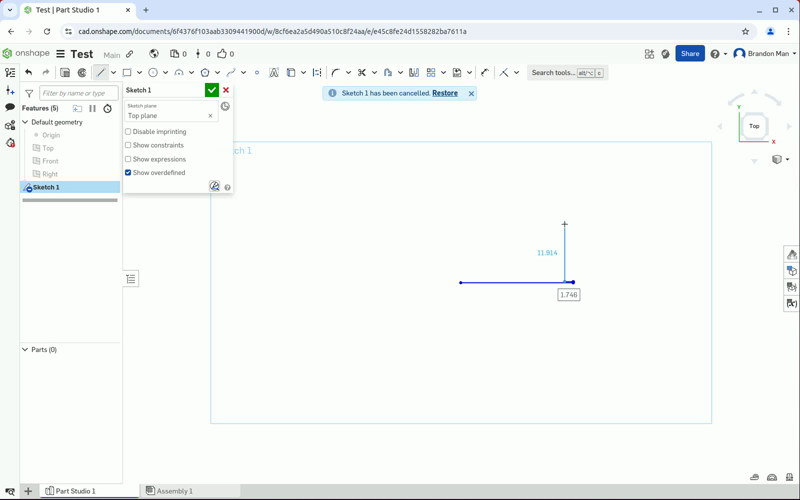
key_up(shift)
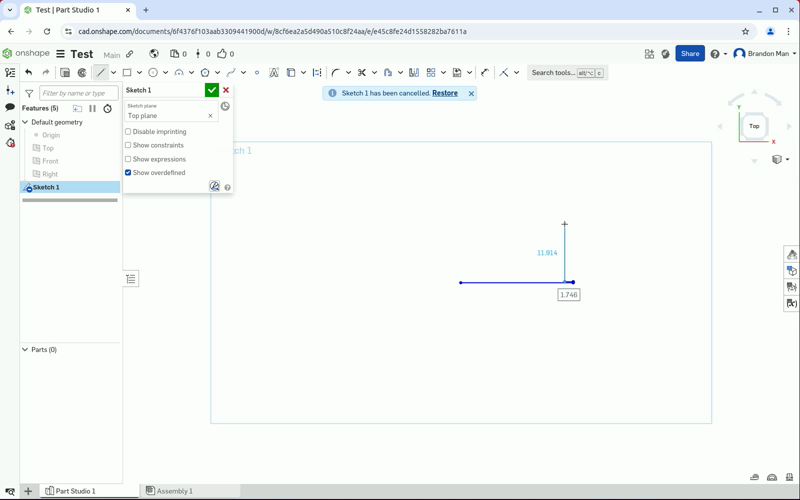
key_down(shift)
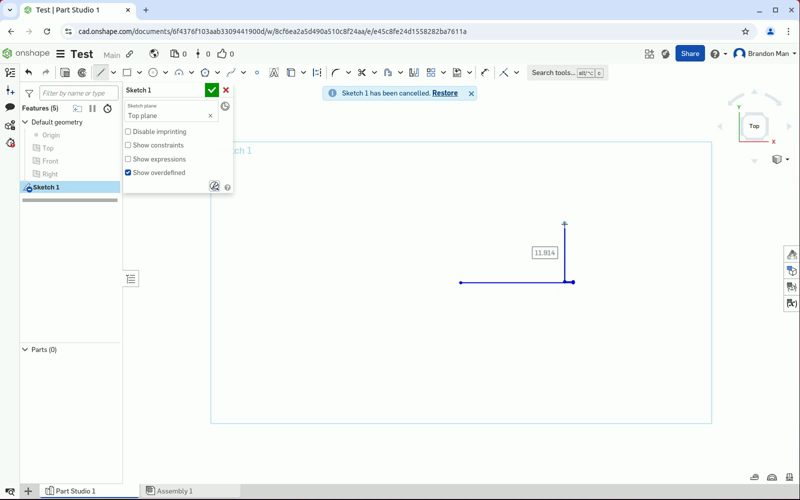
mouse_move(589, 223)
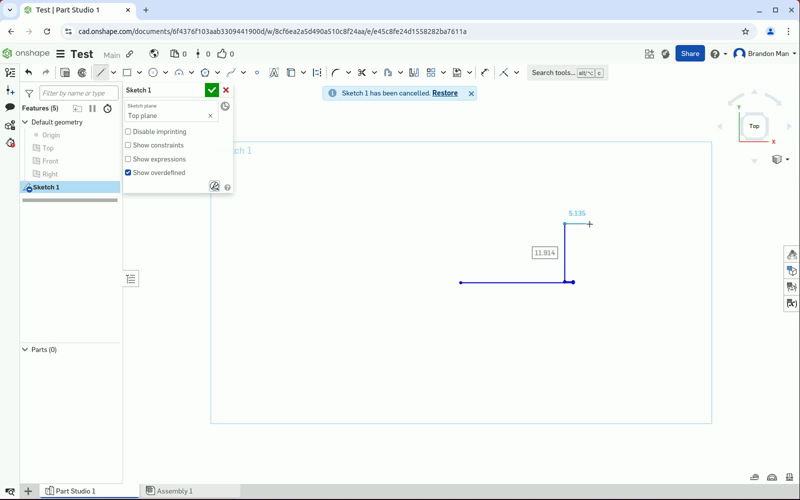
mouse_move(573, 223)
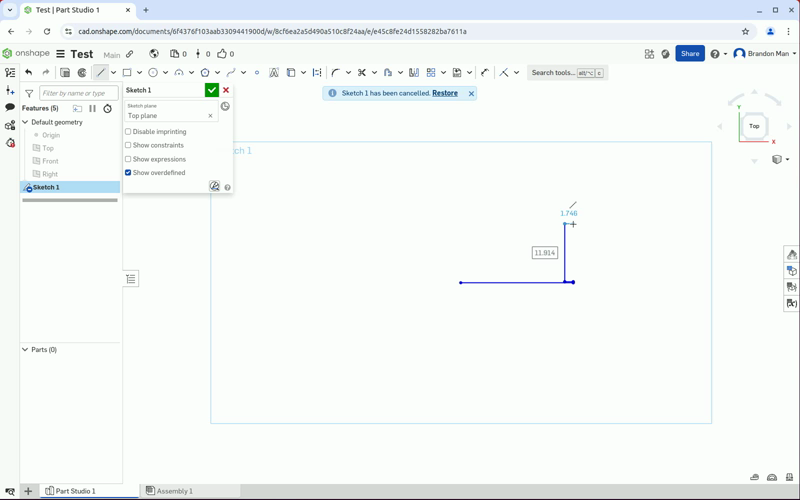
click(573, 223)
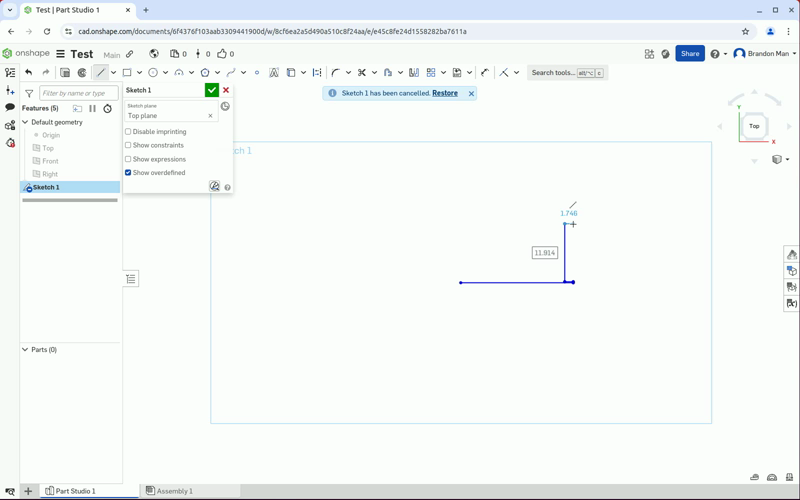
key_up(shift)
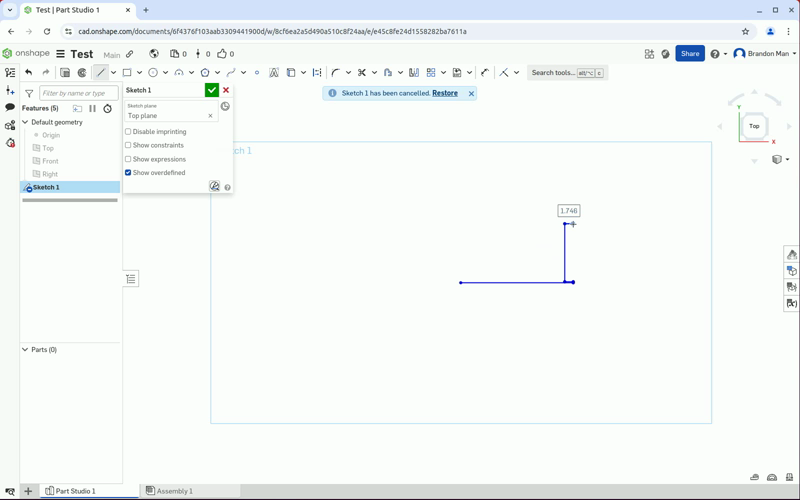
key_down(shift)
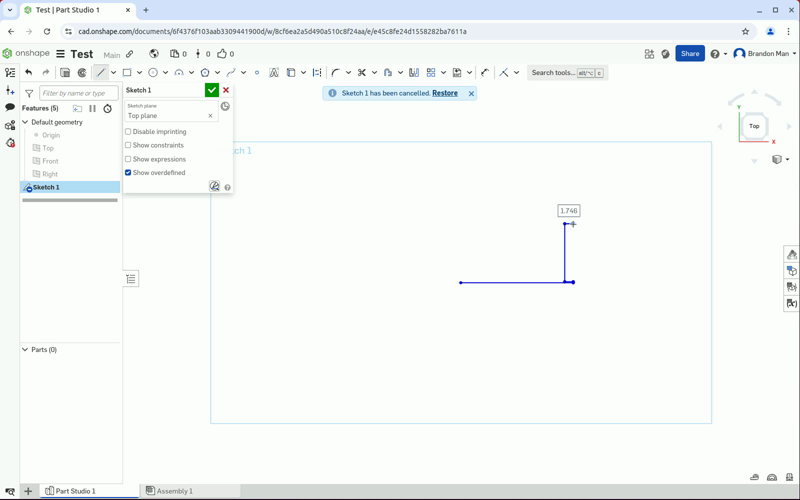
mouse_move(589, 223)
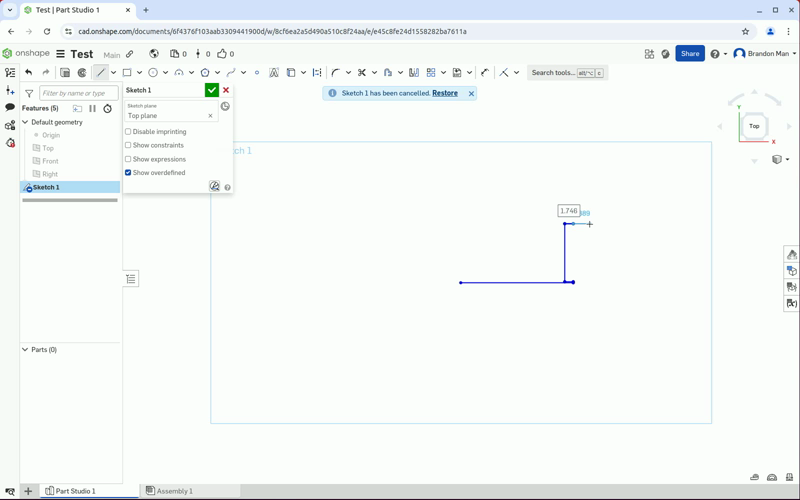
mouse_move(573, 222)
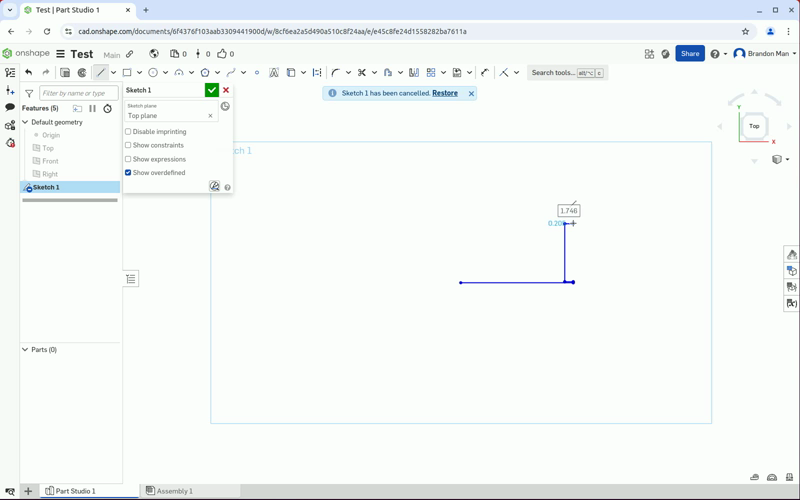
scroll(6)
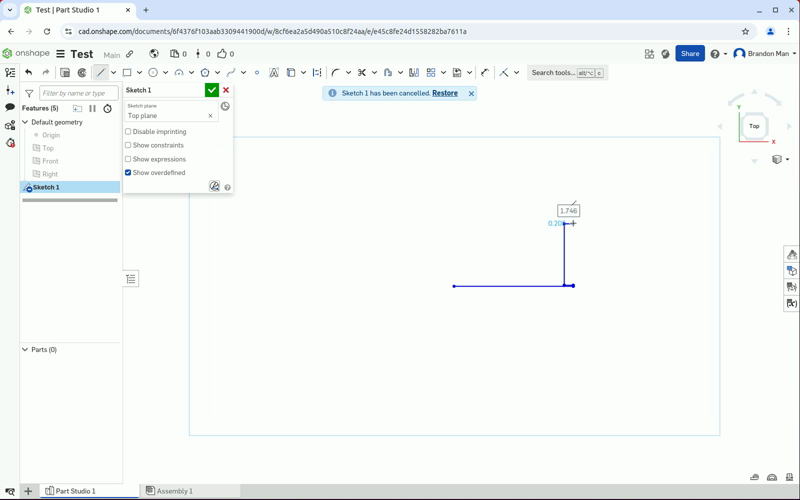
scroll(6)
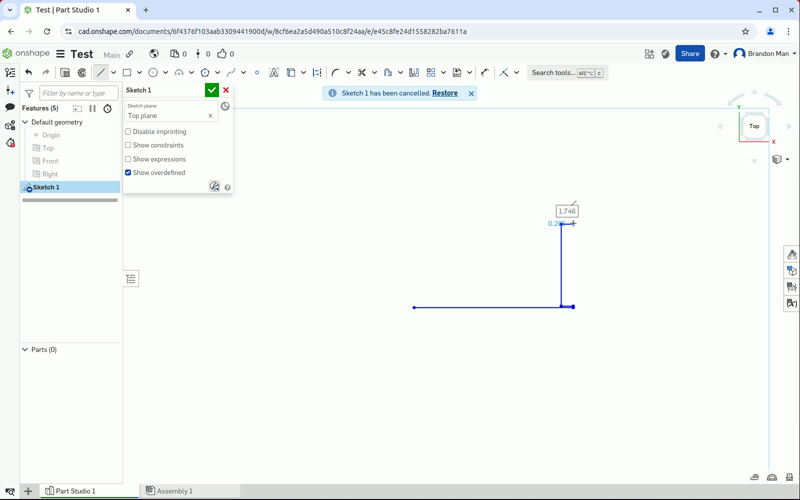
scroll(6)
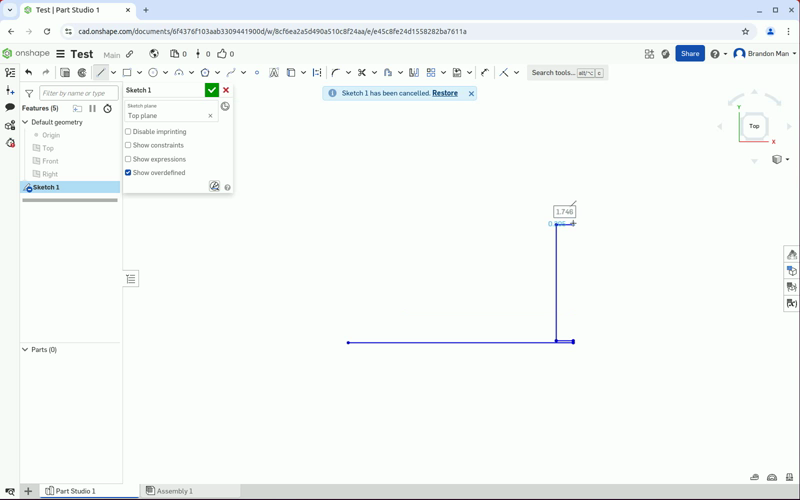
scroll(6)
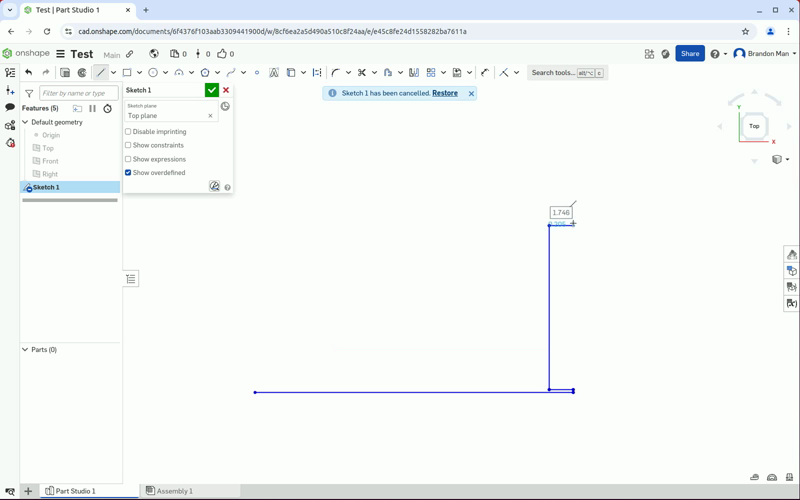
scroll(6)
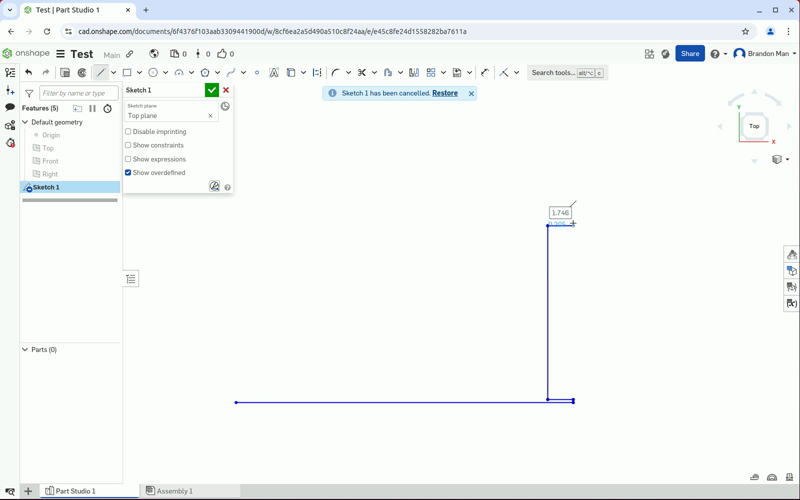
scroll(6)
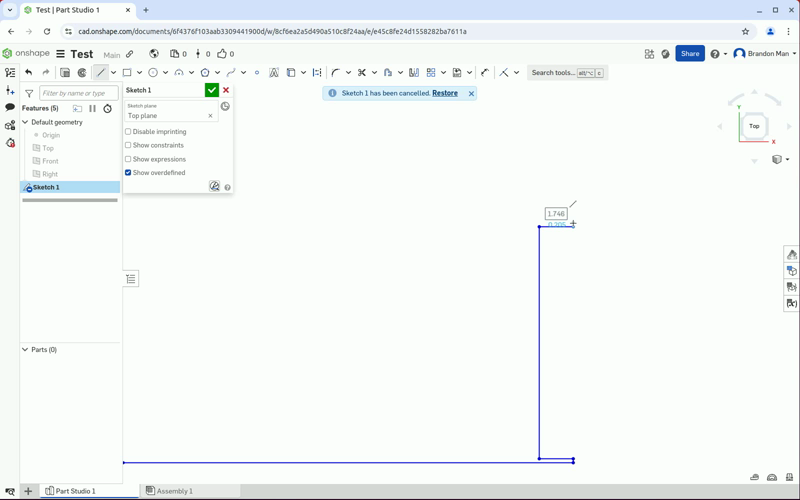
scroll(6)
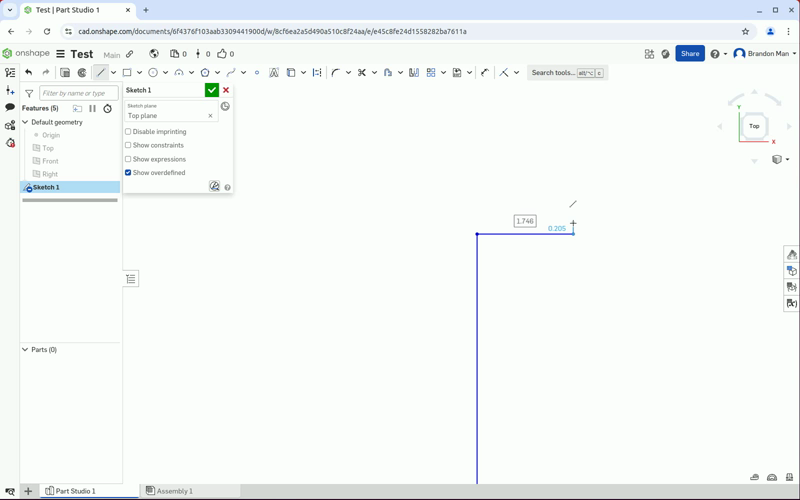
click(573, 222)
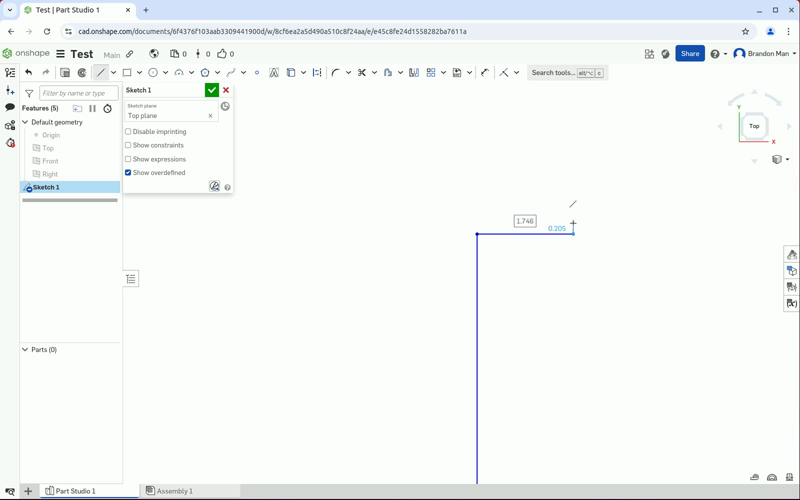
scroll(-6)
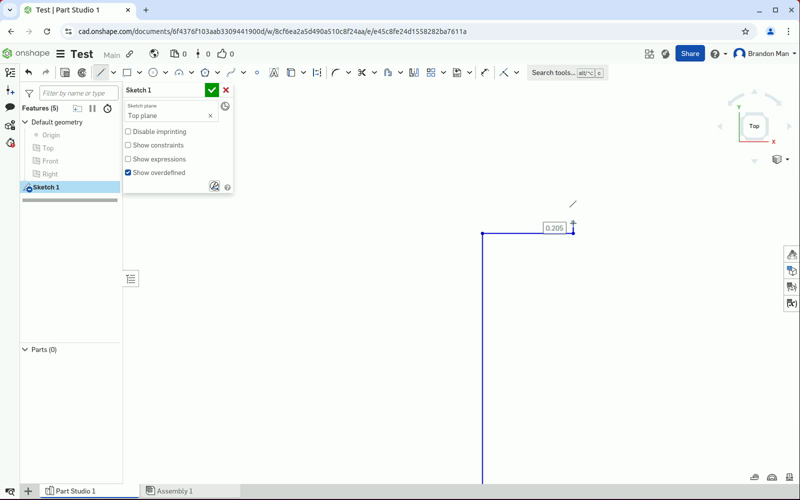
scroll(-6)
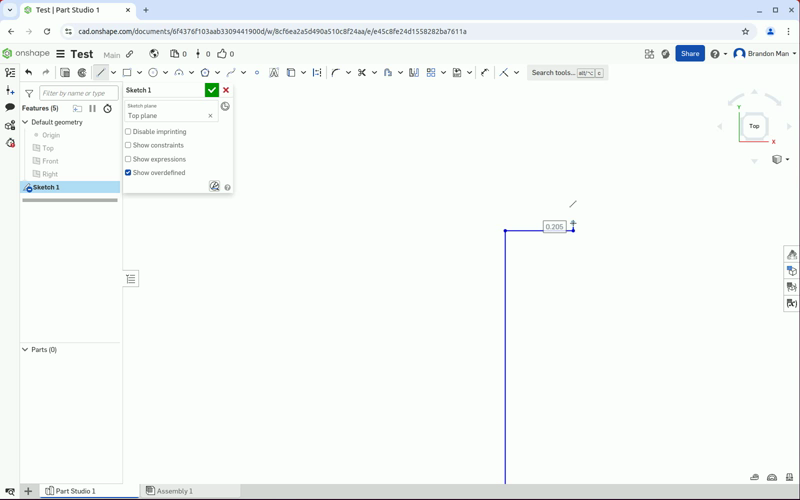
scroll(-6)
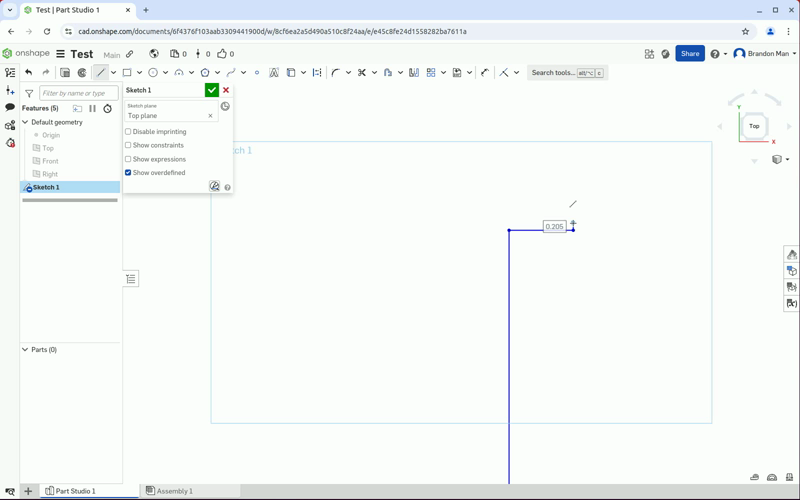
scroll(-6)
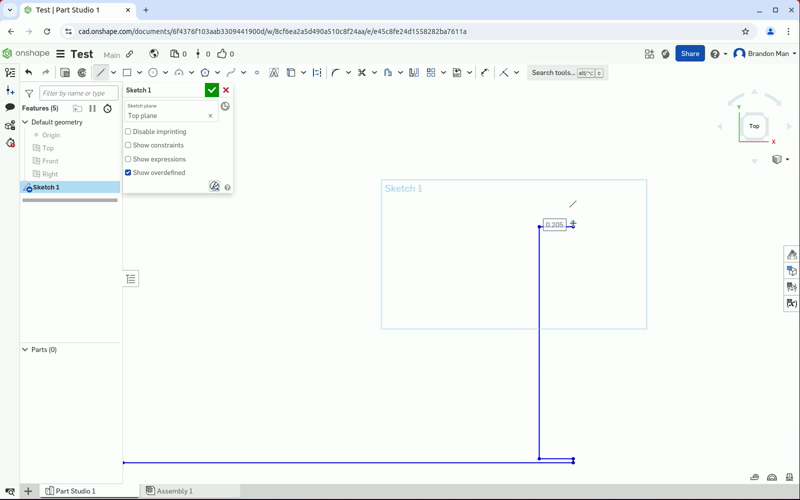
scroll(-6)
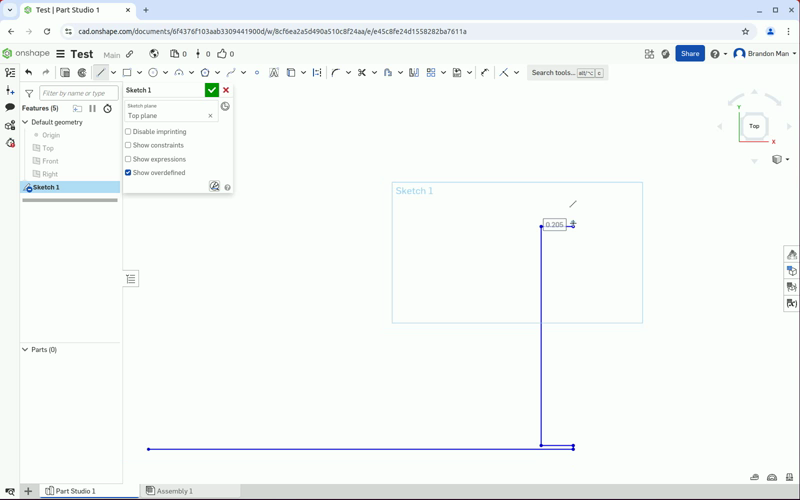
scroll(-6)
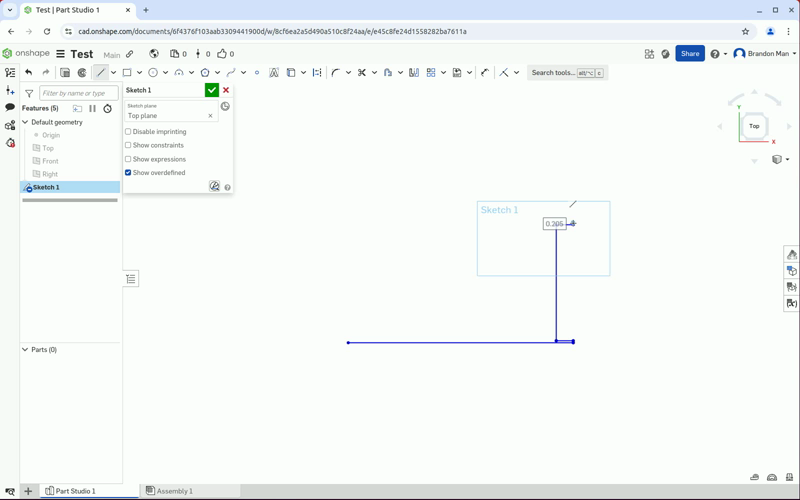
scroll(-6)
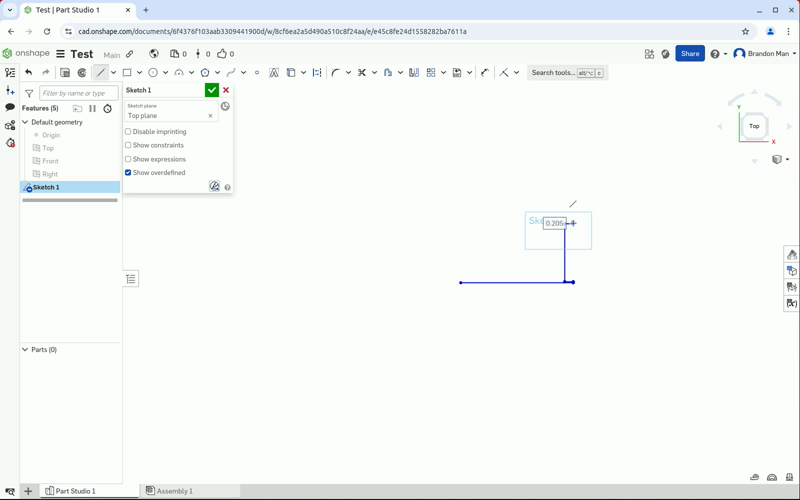
key_up(shift)
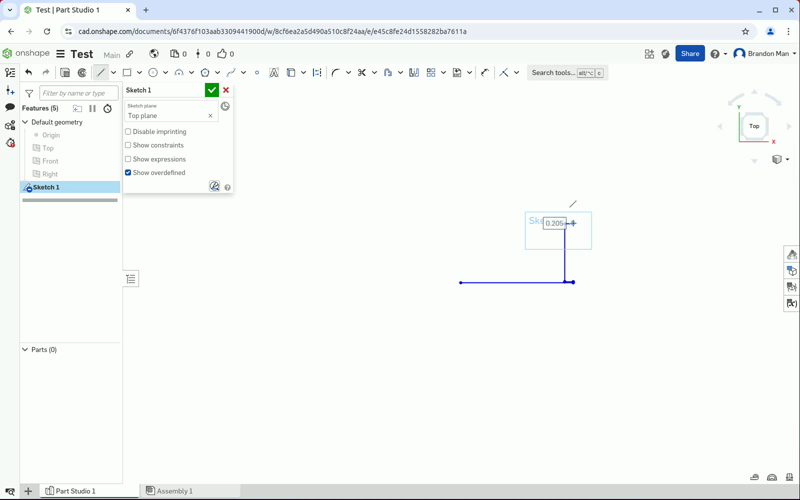
key_down(shift)
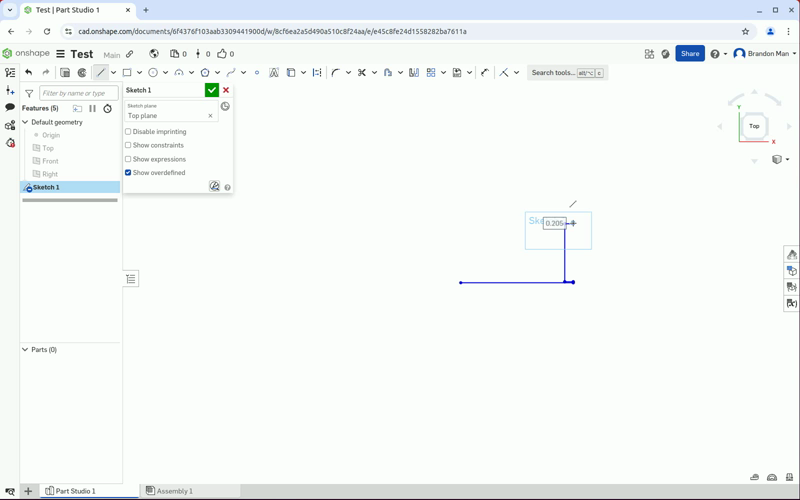
mouse_move(460, 222)
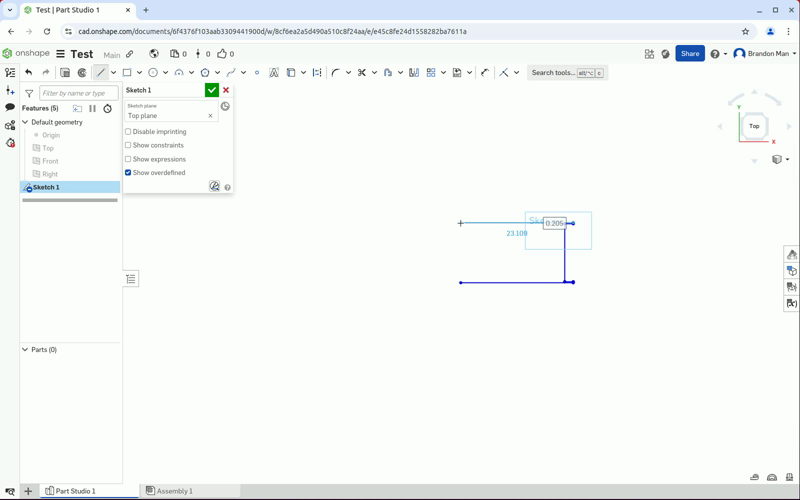
click(460, 222)
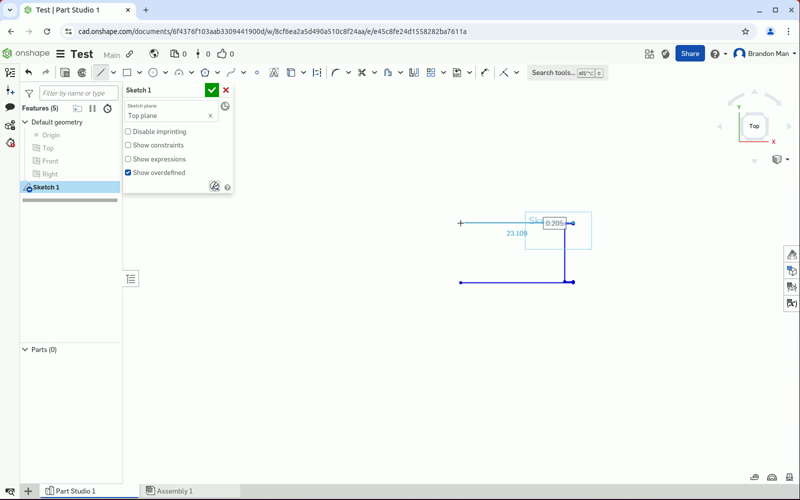
key_up(shift)
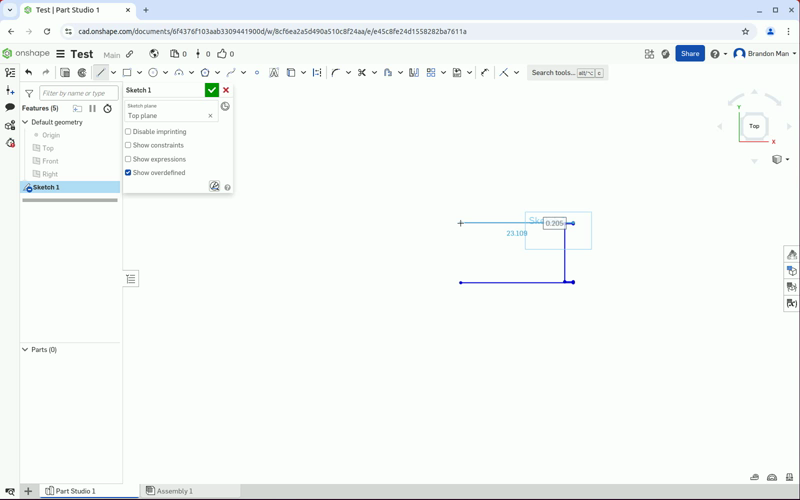
key_down(shift)
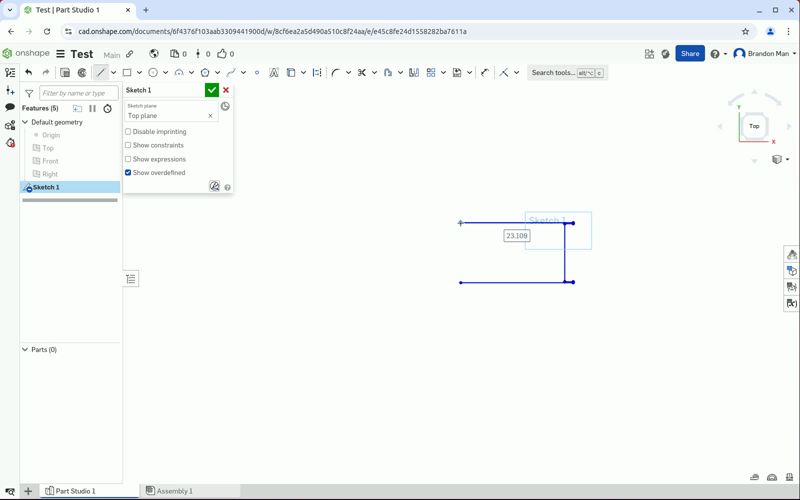
mouse_move(460, 282)
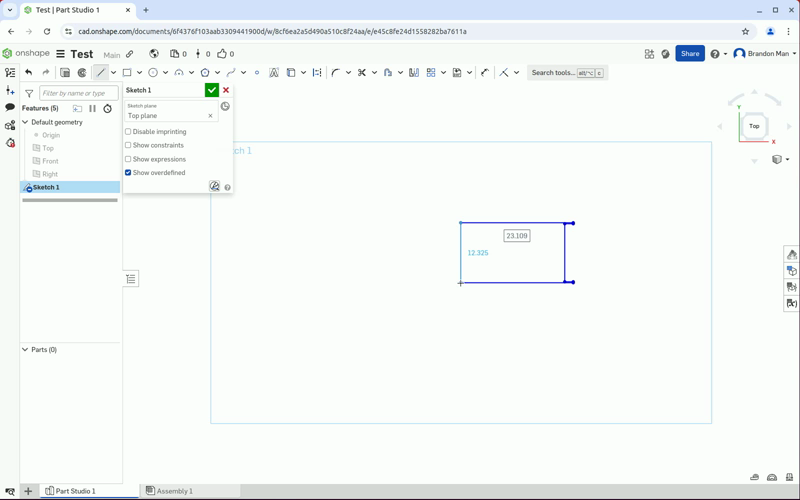
key_up(shift)
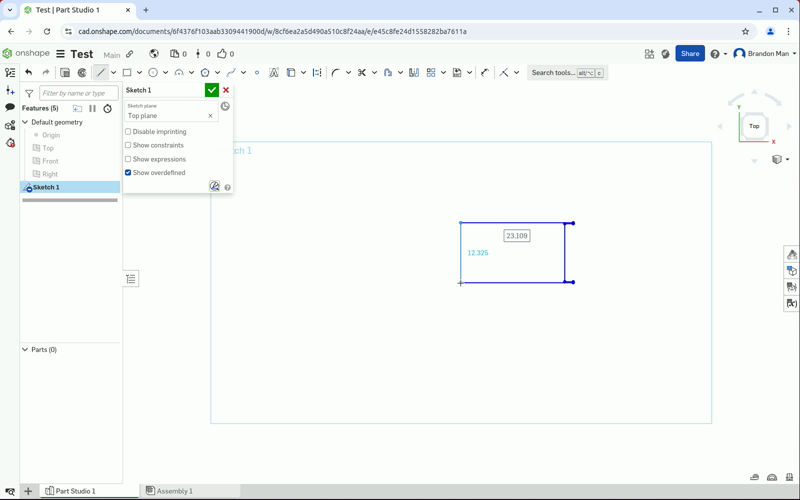
click(460, 282)
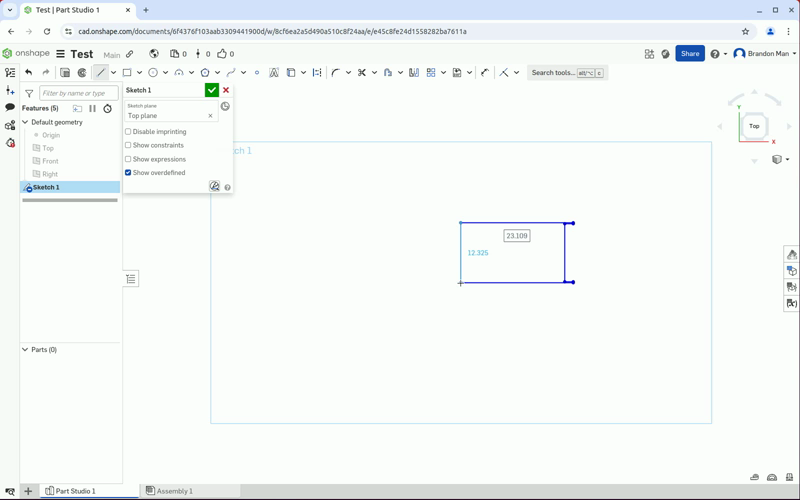
key(esc)
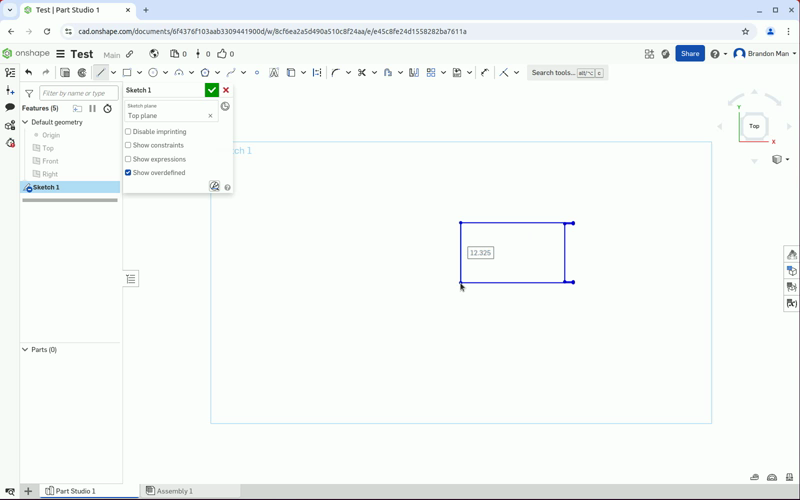
mouse_move(506, 271)
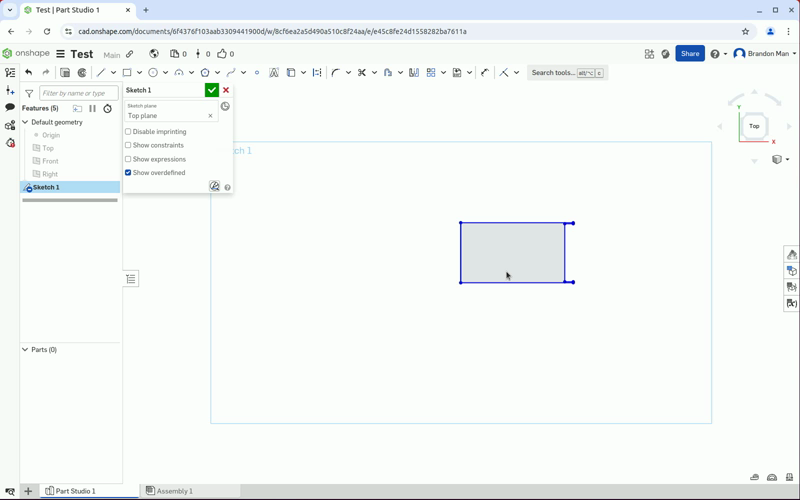
click(506, 271)
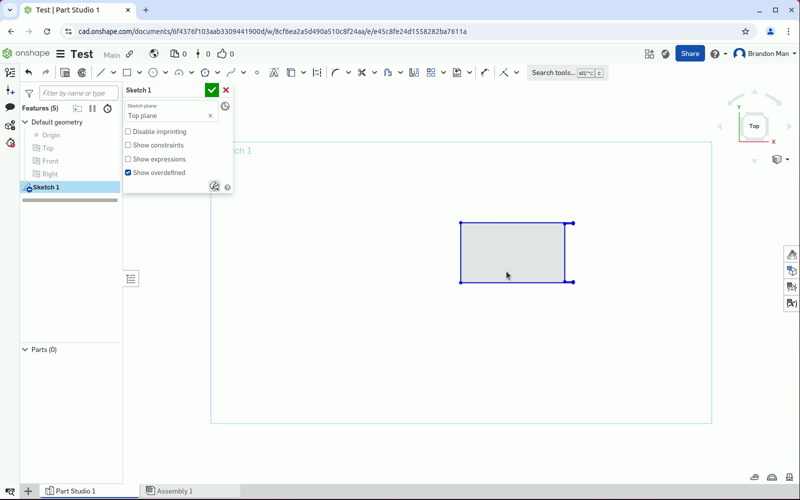
mouse_move(73, 352)
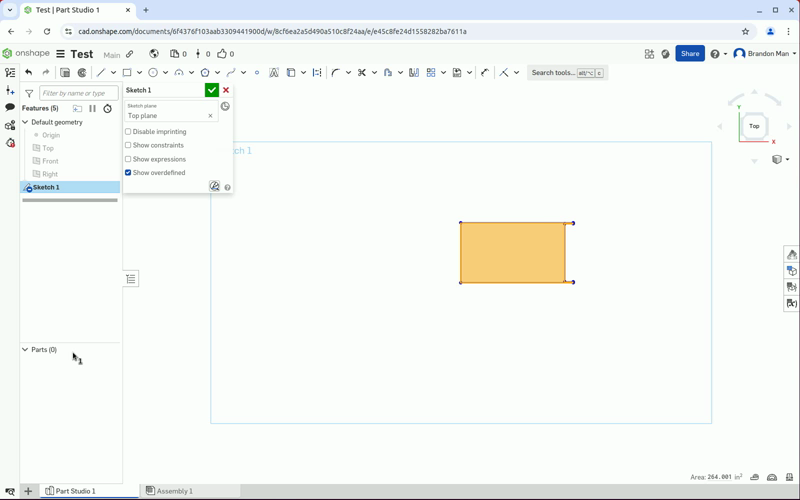
key(shift+y)
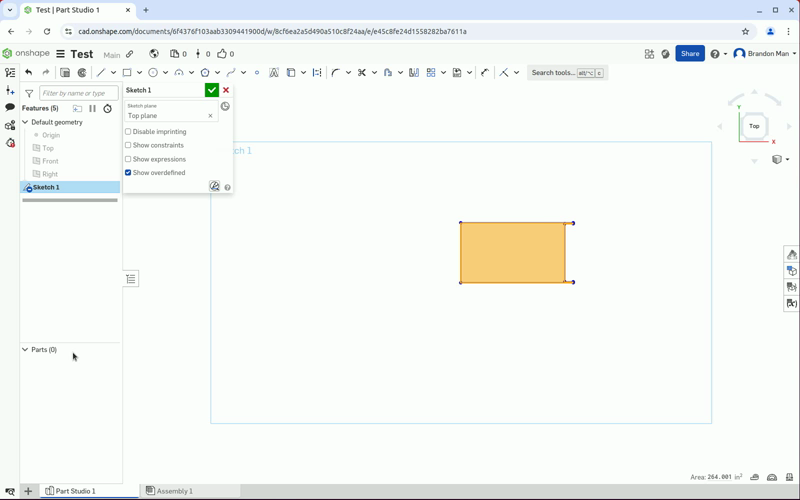
key(shift+e)
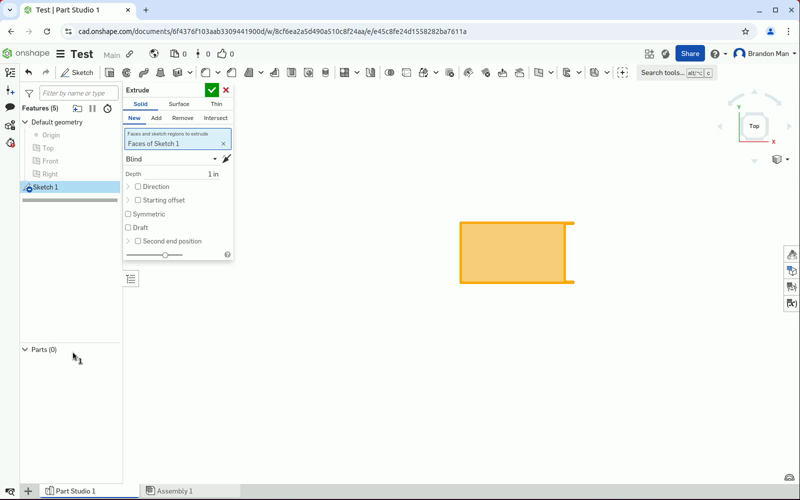
mouse_move(143, 106)
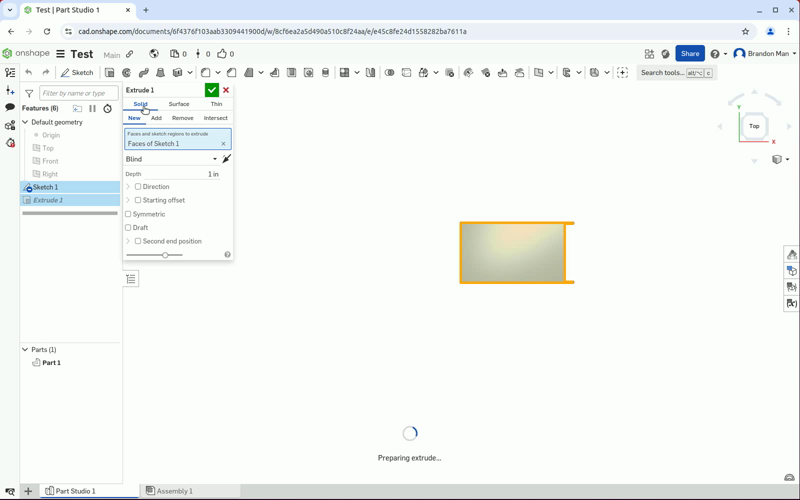
click(143, 106)
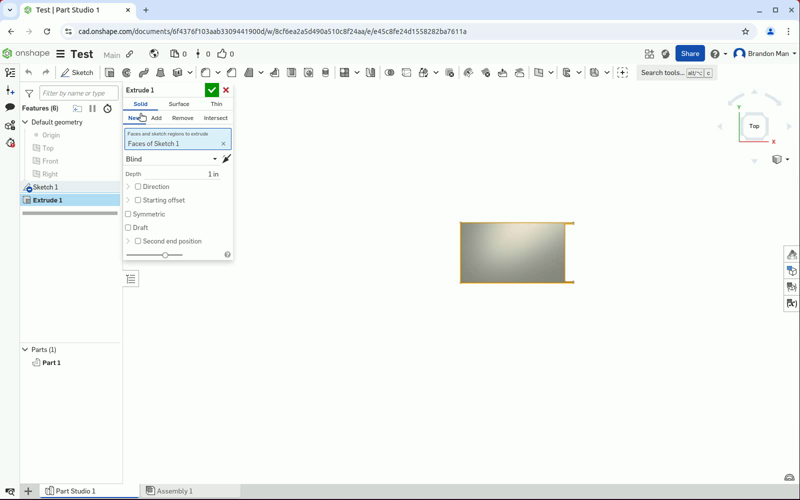
mouse_move(137, 120)
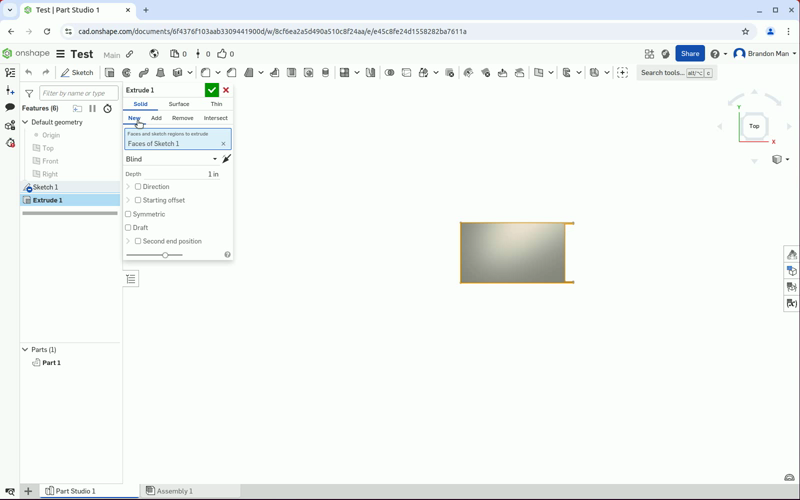
click(137, 120)
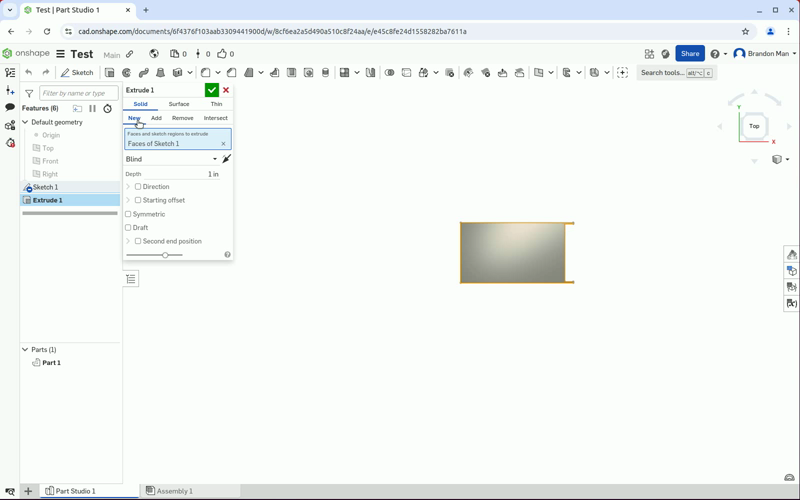
key(tab, 4)
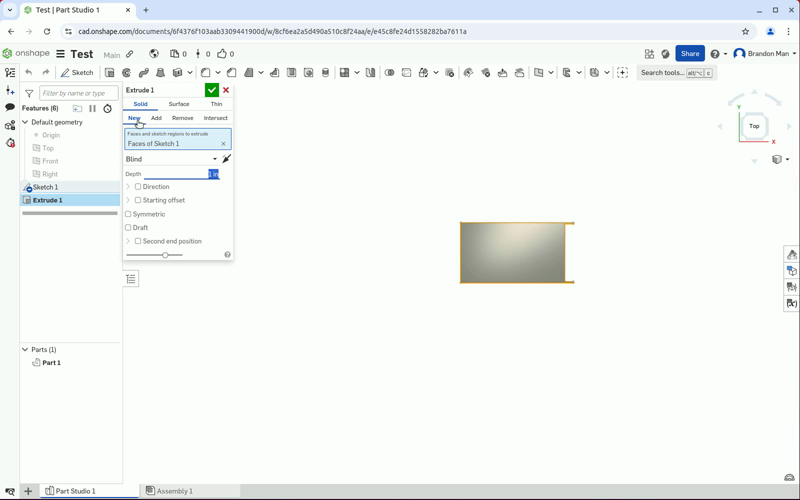
text(3.129)
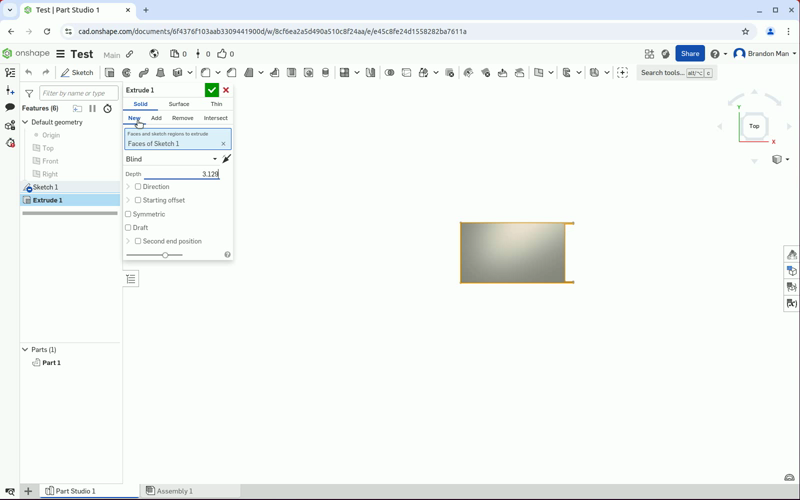
key(enter)
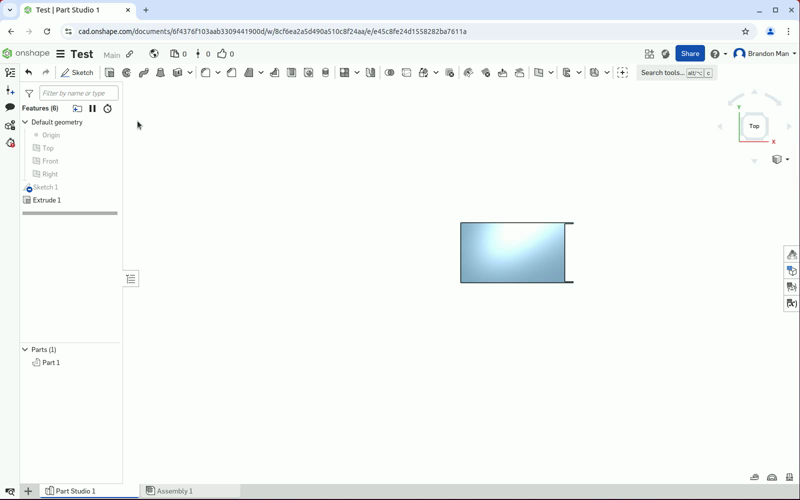
key(shift+h)
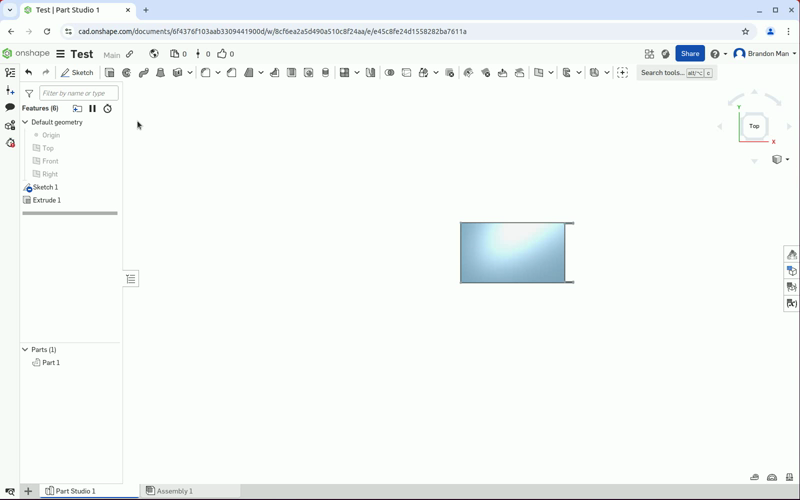
key(shift+h)
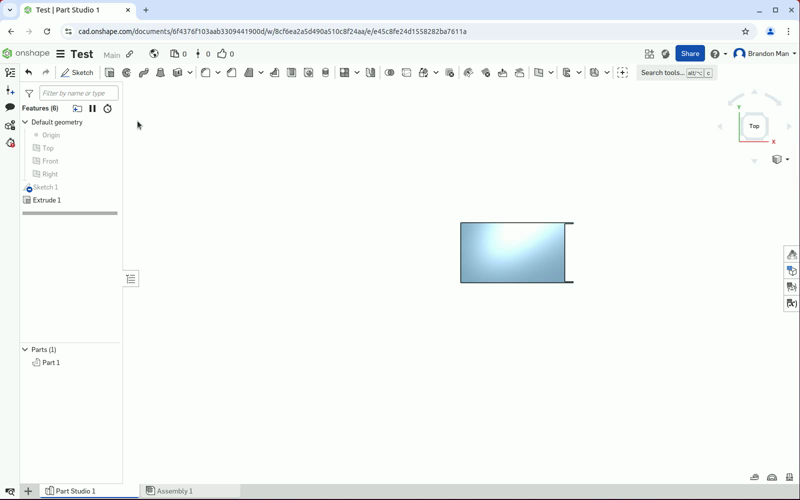
mouse_move(73, 189)
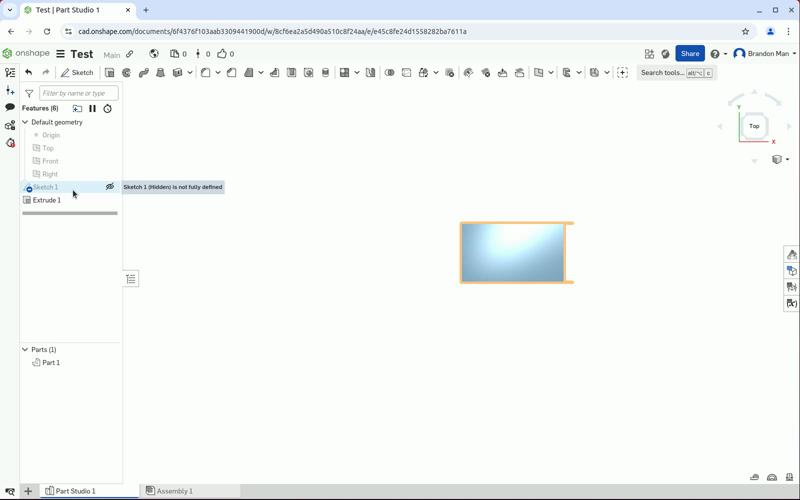
click(73, 189)
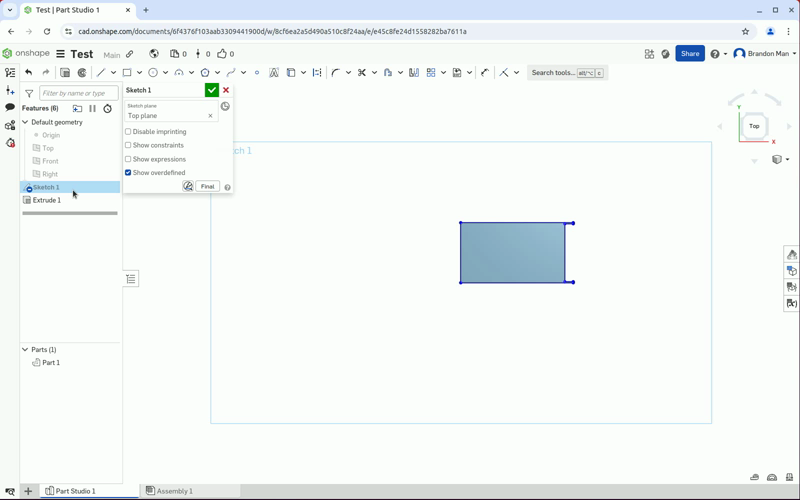
mouse_move(229, 92)
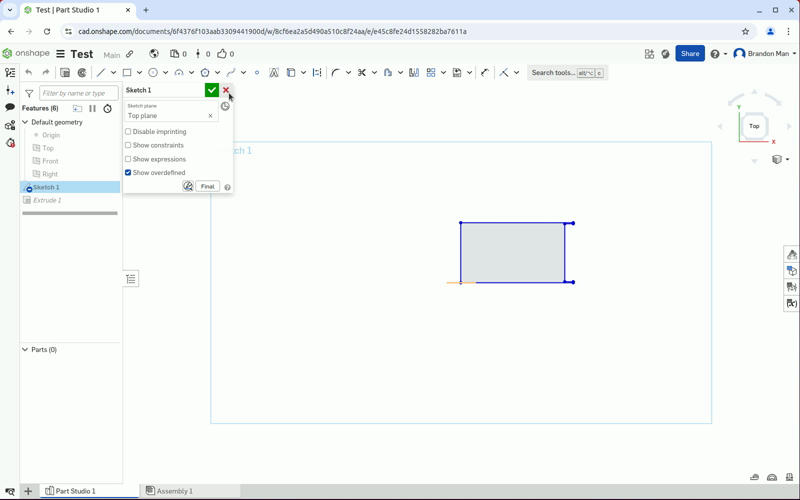
click(229, 92)
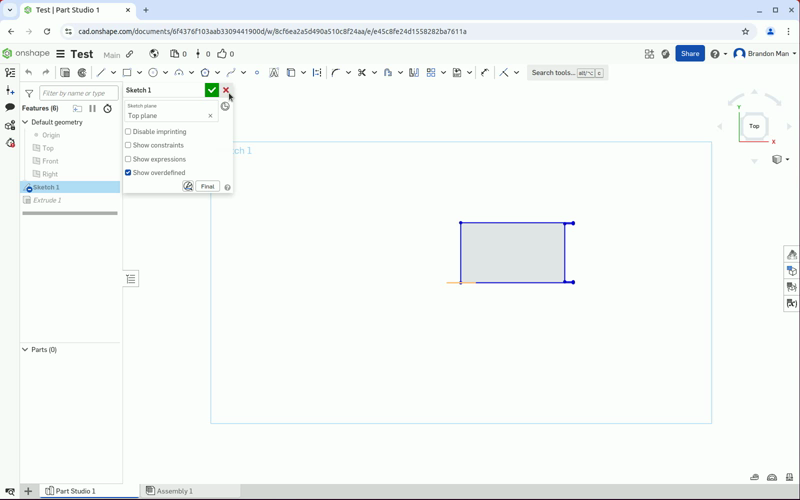
key(shift+s)
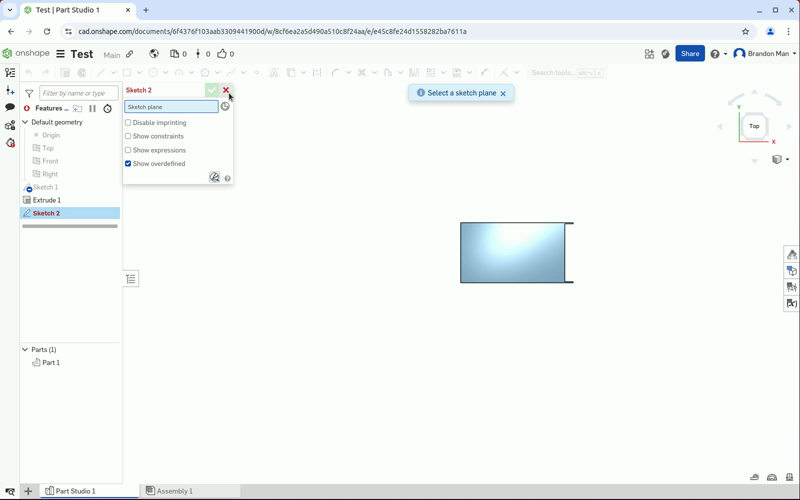
mouse_move(73, 150)
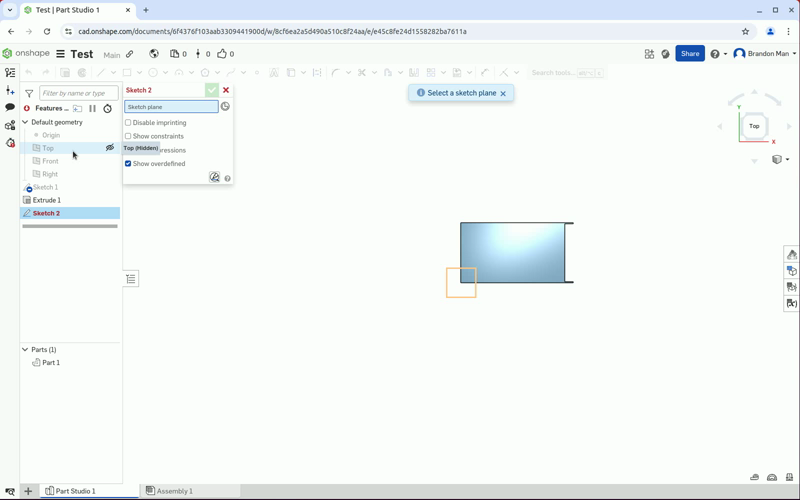
click(73, 150)
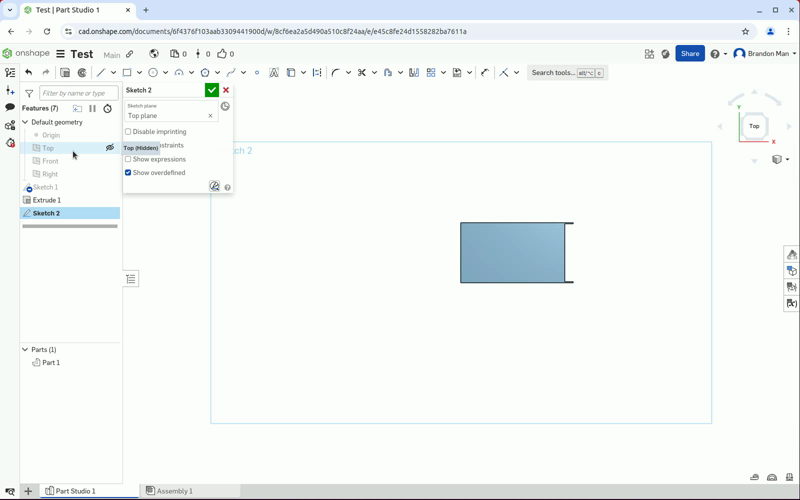
mouse_move(73, 352)
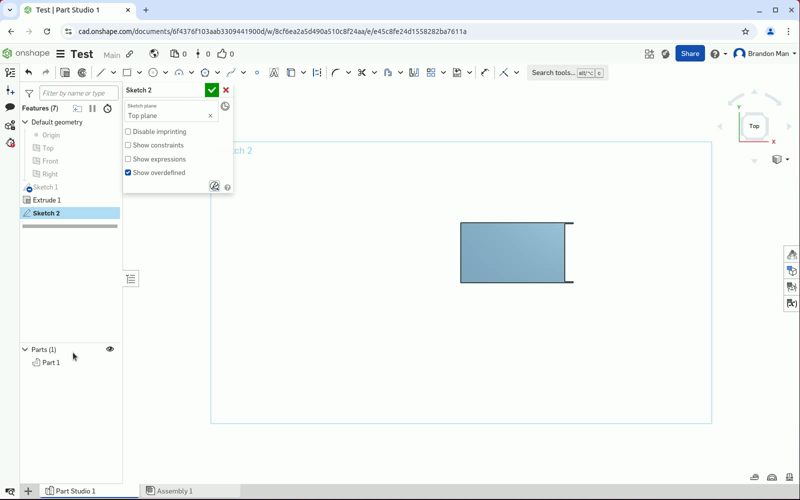
key(y)
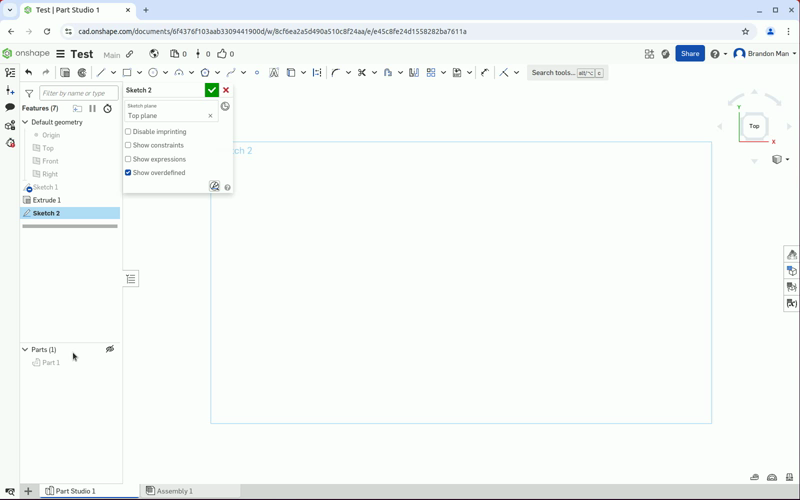
key(l)
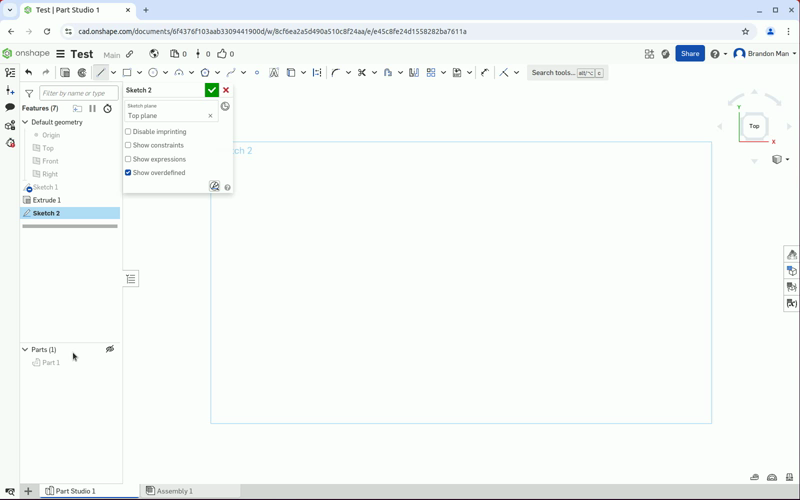
key_down(shift)
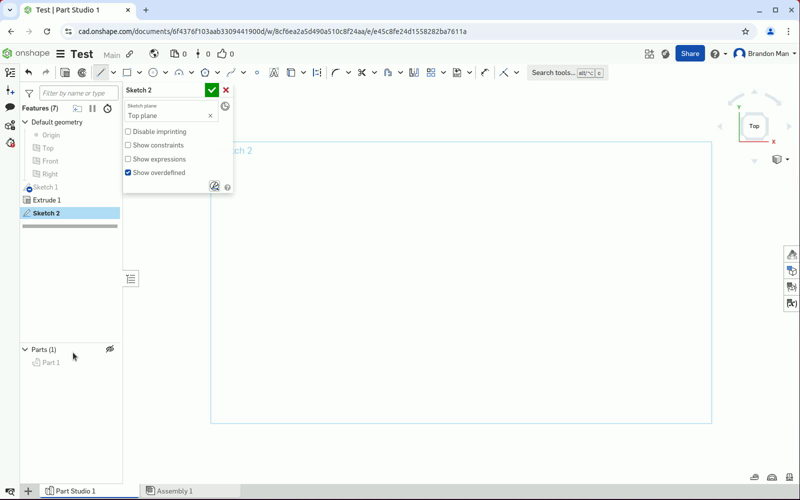
mouse_move(564, 281)
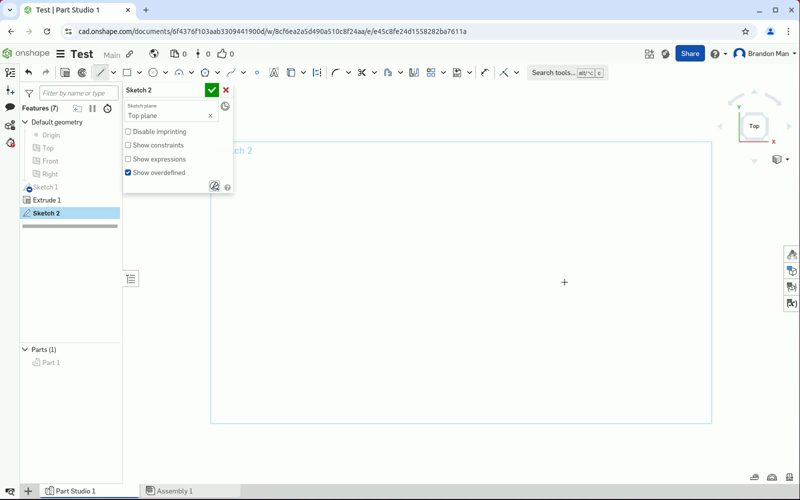
click(564, 281)
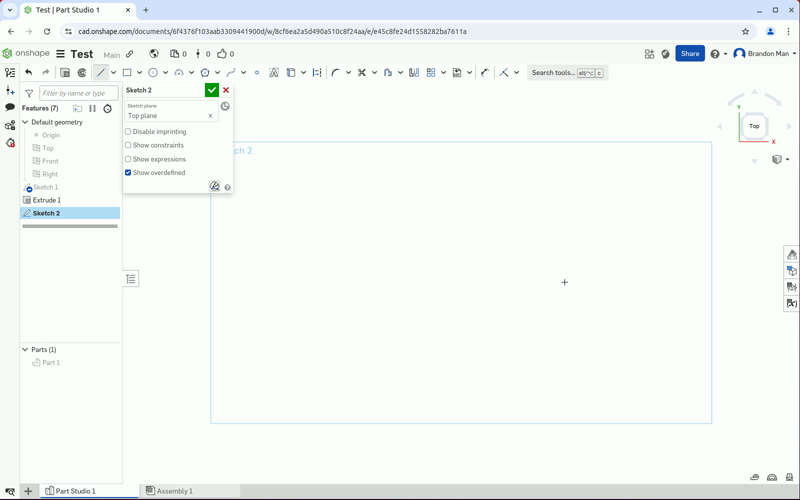
key_up(shift)
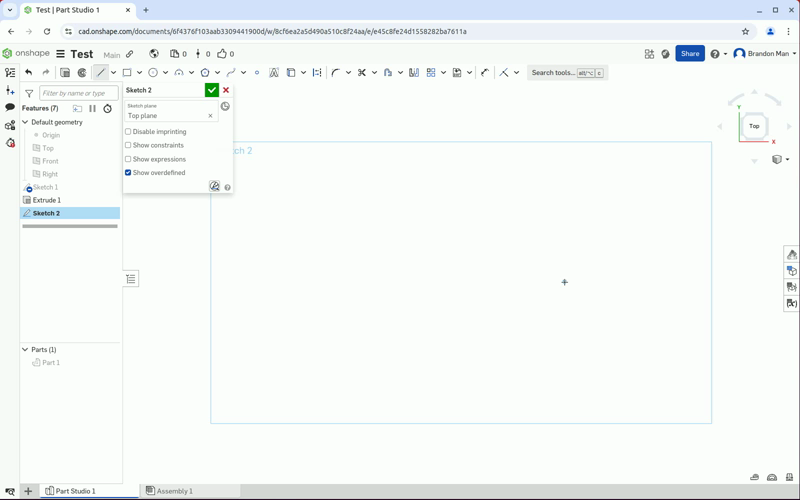
key_down(shift)
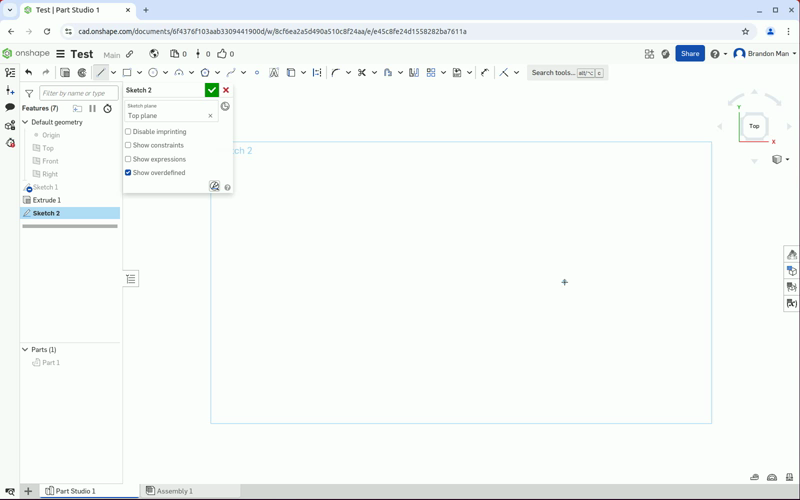
mouse_move(589, 281)
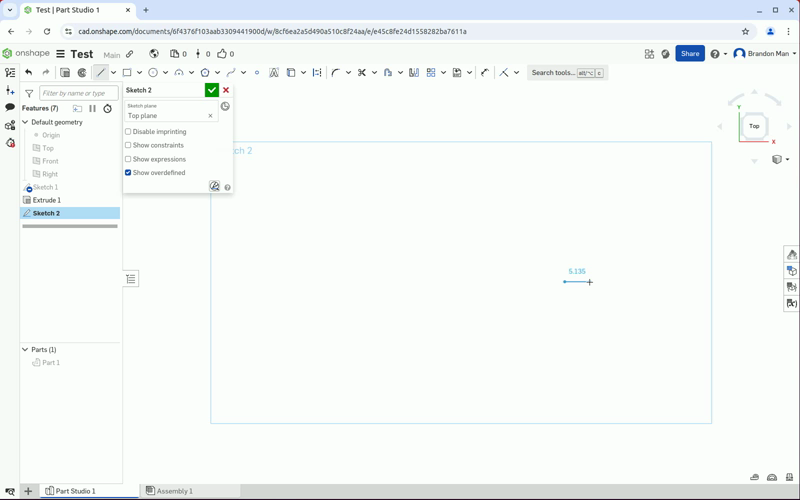
mouse_move(573, 281)
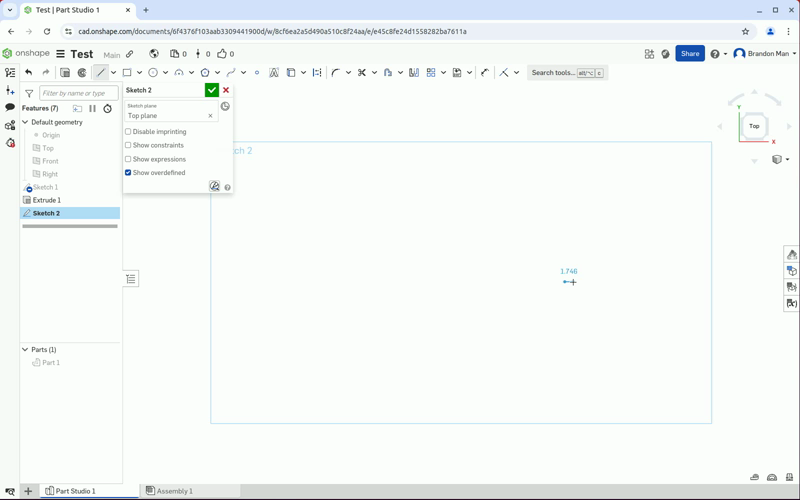
click(573, 281)
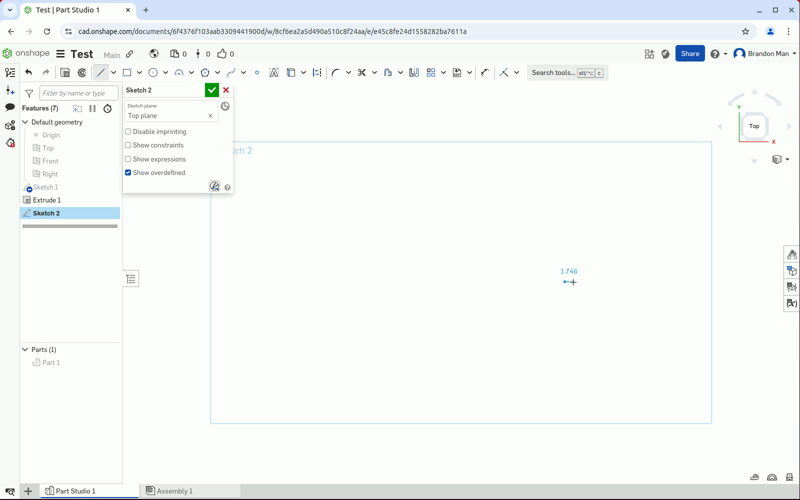
key_up(shift)
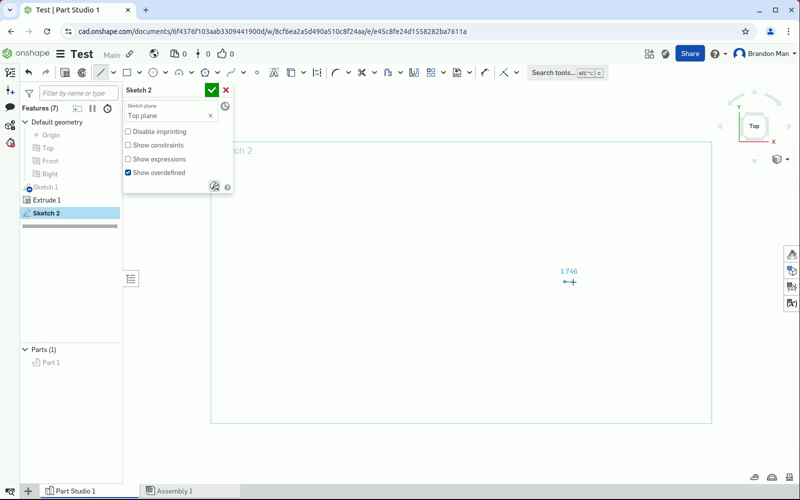
key_down(shift)
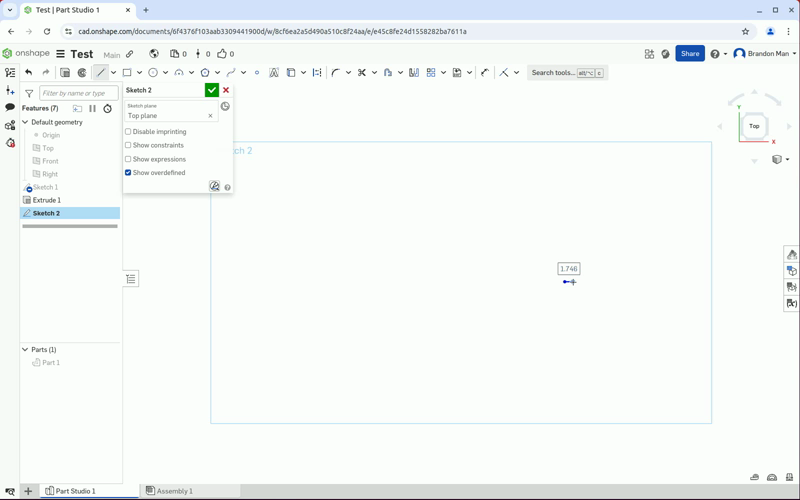
mouse_move(589, 281)
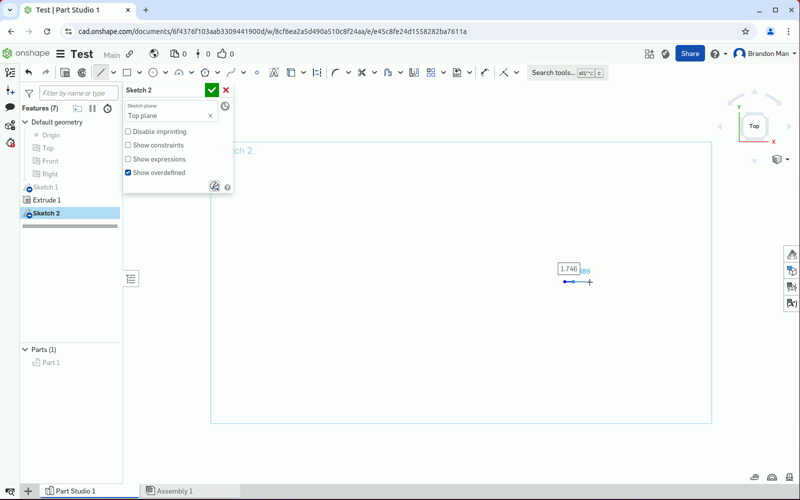
mouse_move(573, 222)
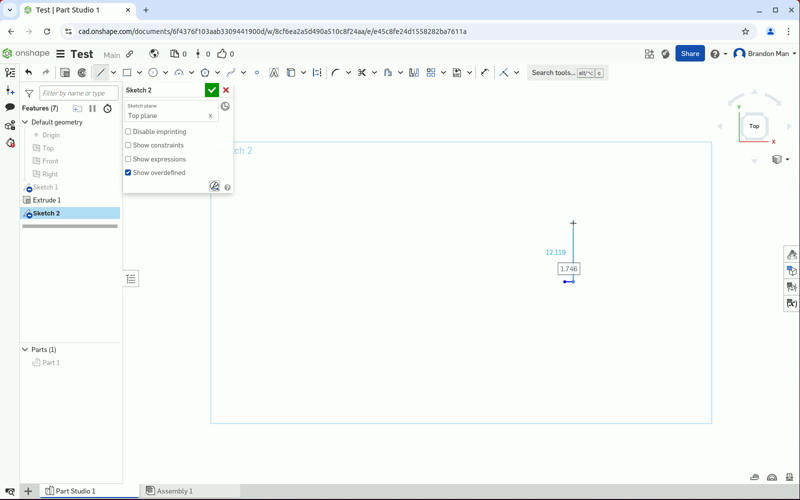
click(573, 222)
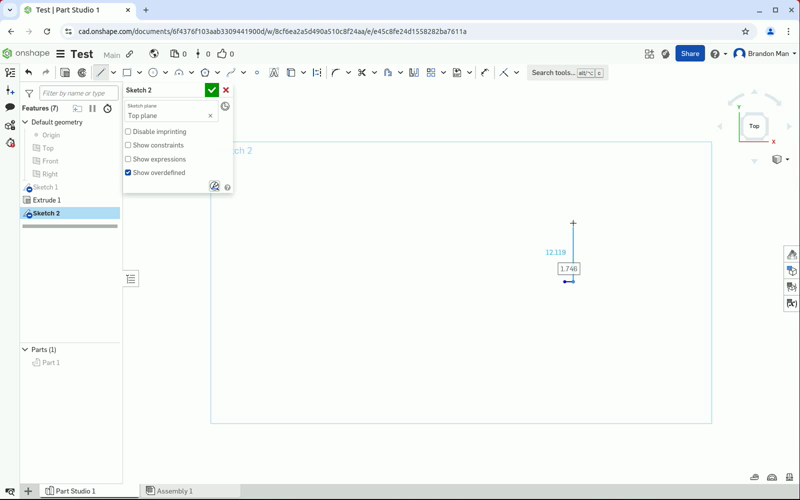
key_up(shift)
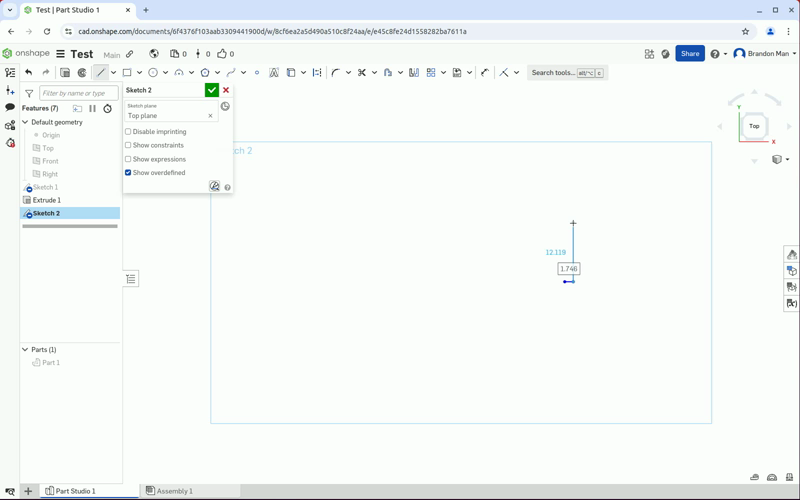
key_down(shift)
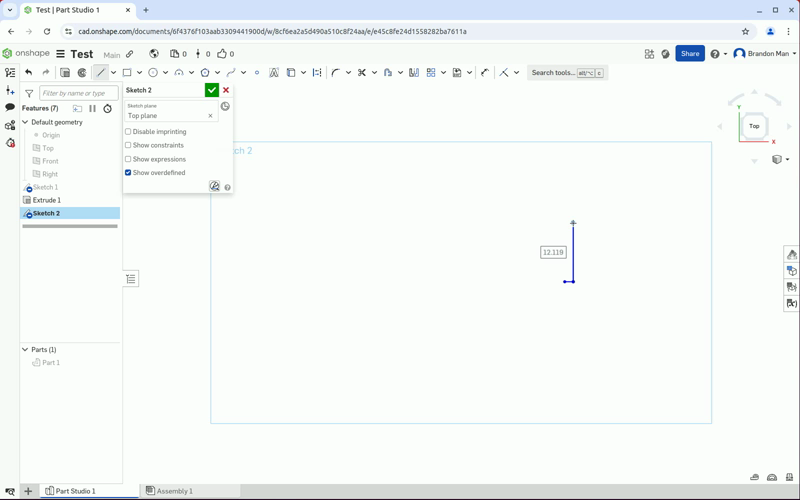
mouse_move(589, 222)
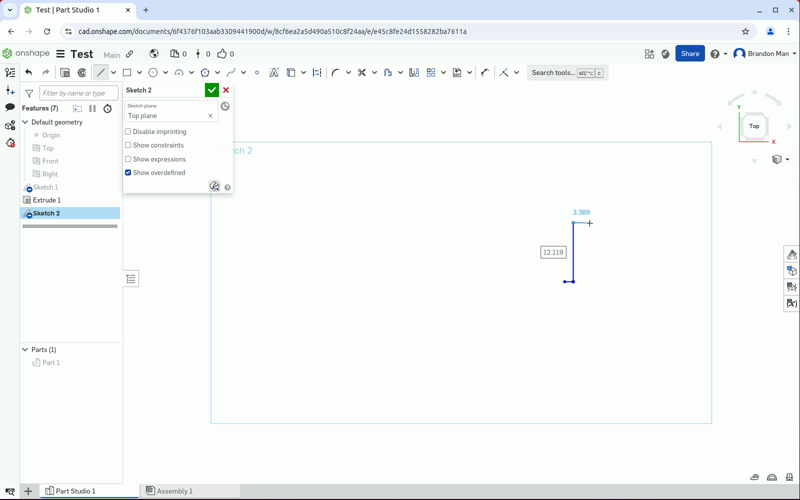
mouse_move(564, 222)
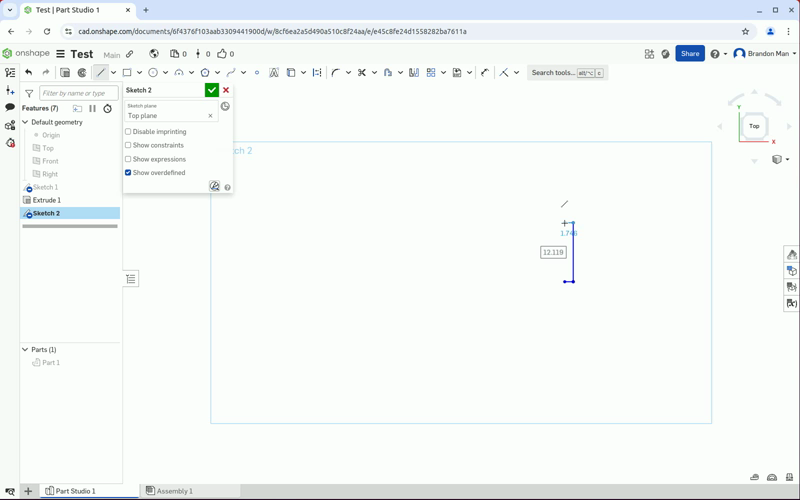
click(564, 222)
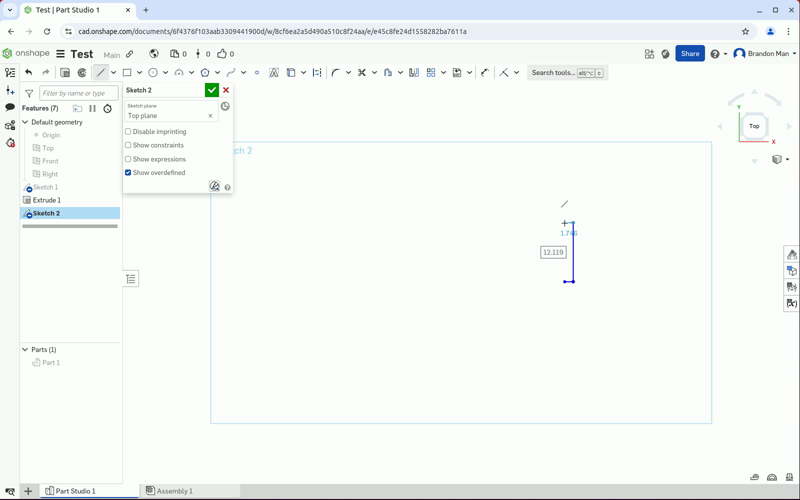
key_up(shift)
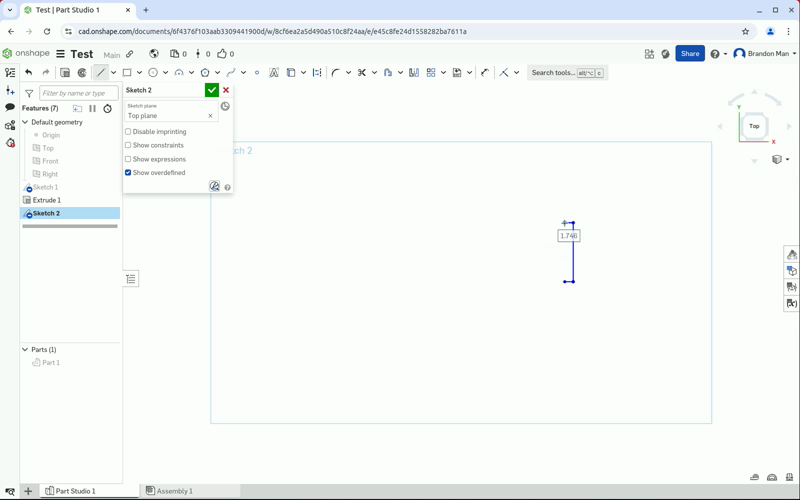
mouse_move(589, 222)
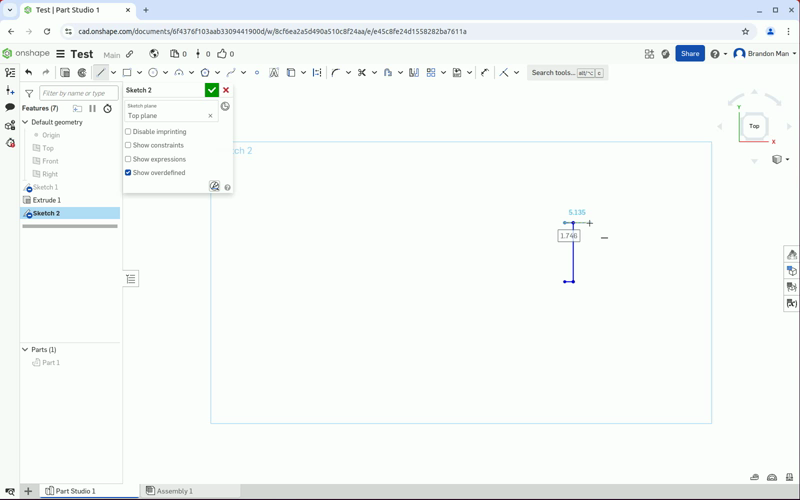
key_down(shift)
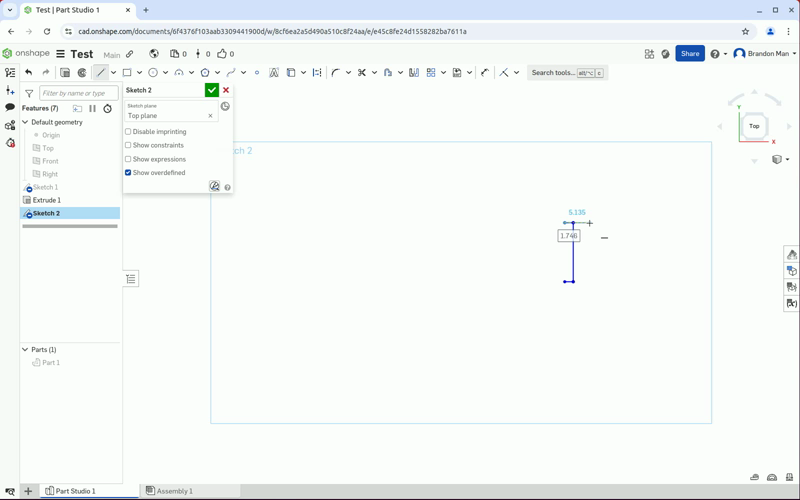
mouse_move(564, 281)
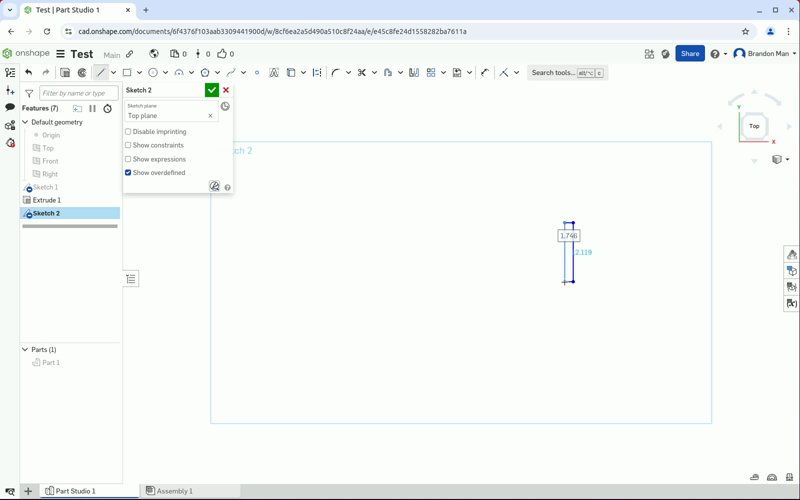
key_up(shift)
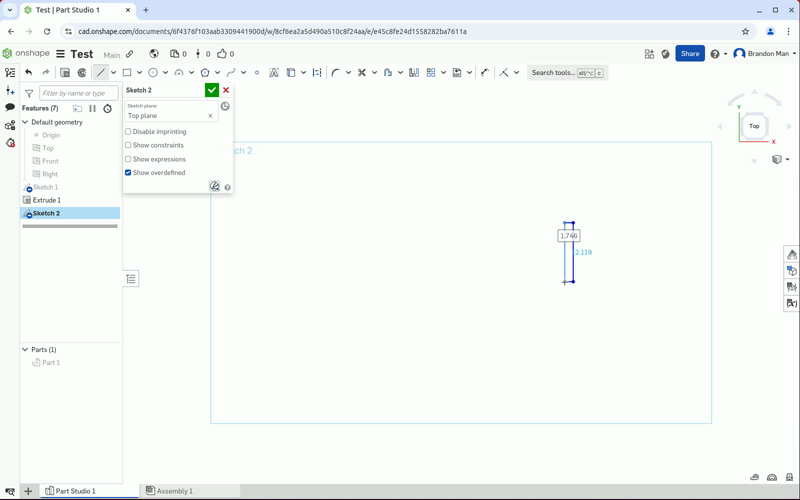
click(564, 281)
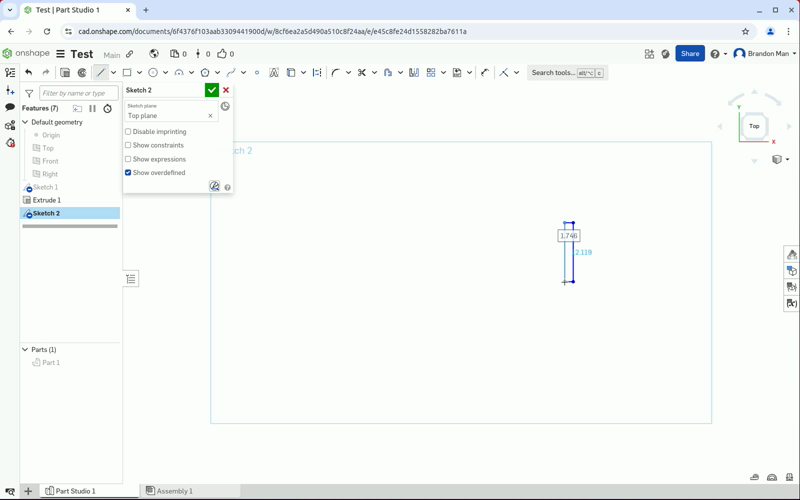
key(esc)
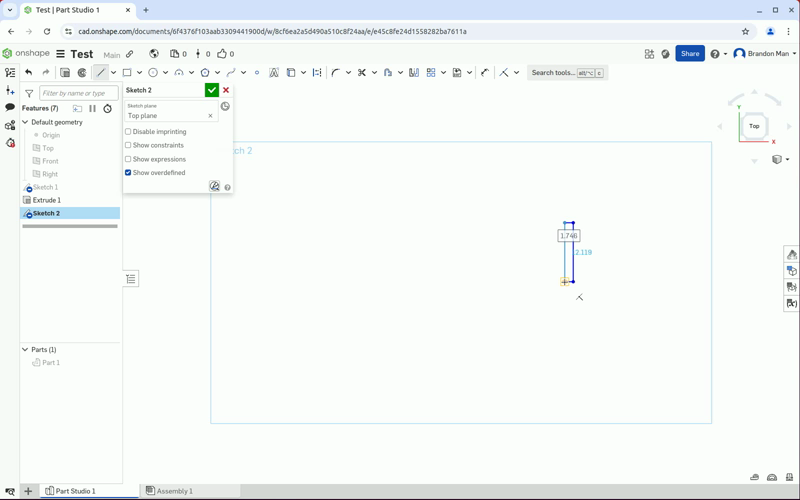
mouse_move(569, 264)
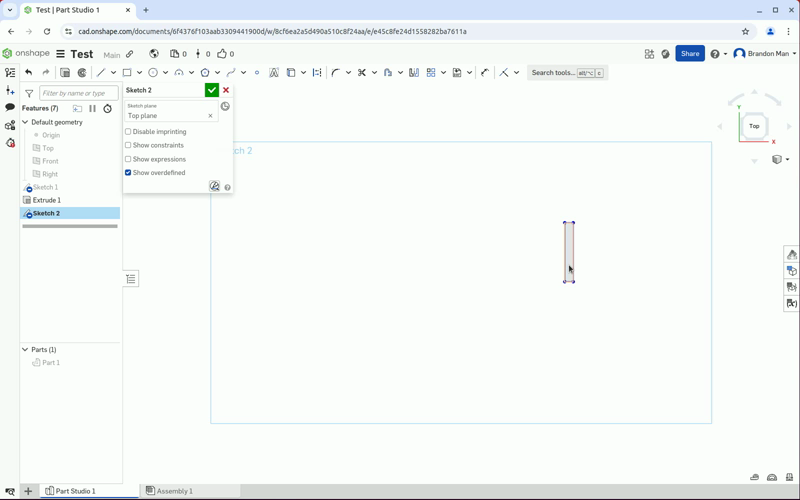
scroll(6)
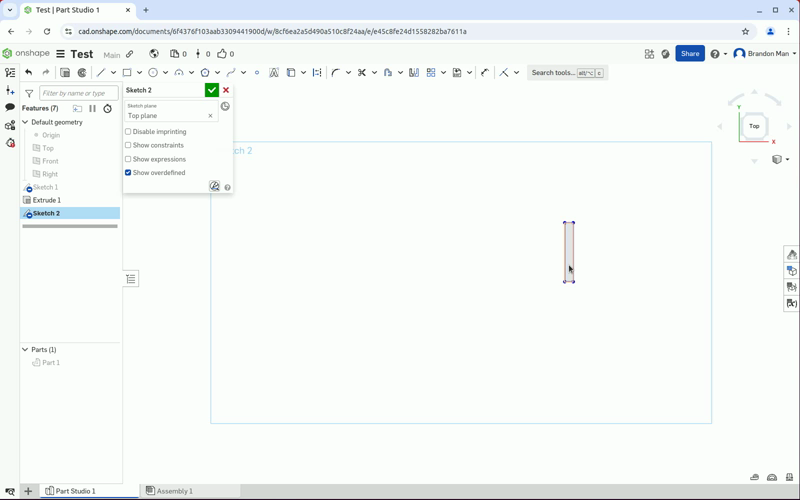
scroll(6)
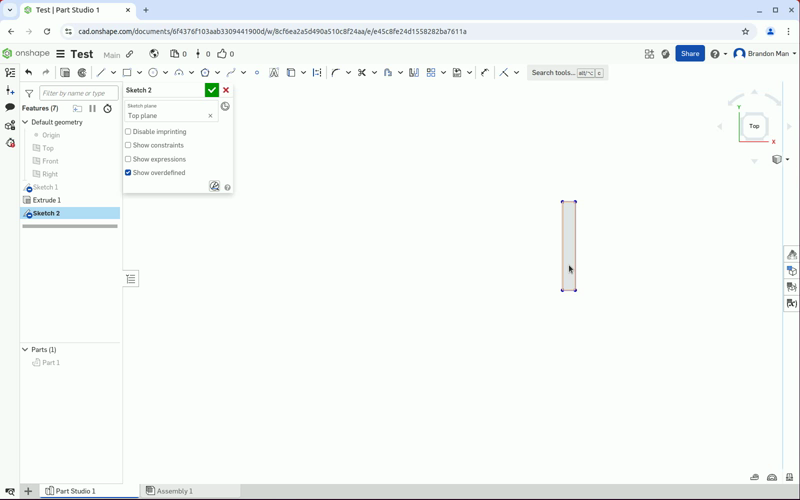
scroll(6)
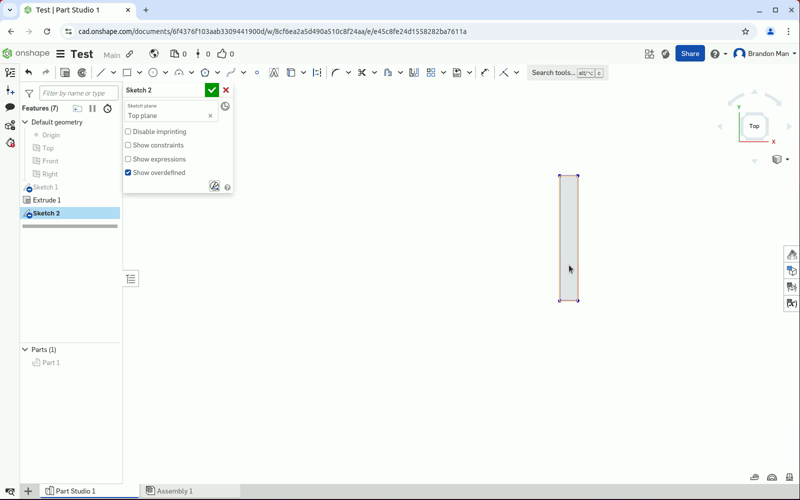
scroll(6)
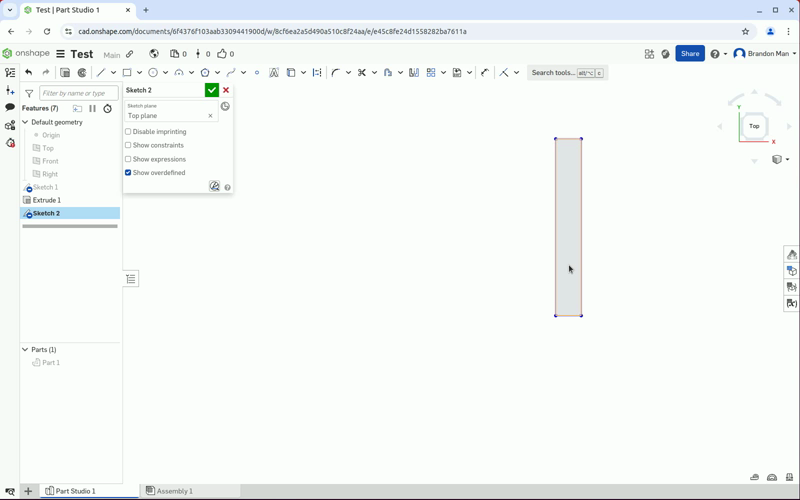
scroll(6)
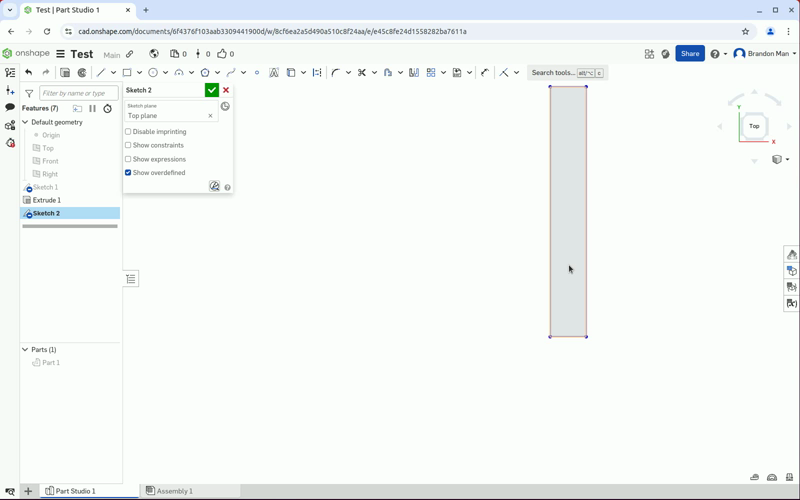
scroll(6)
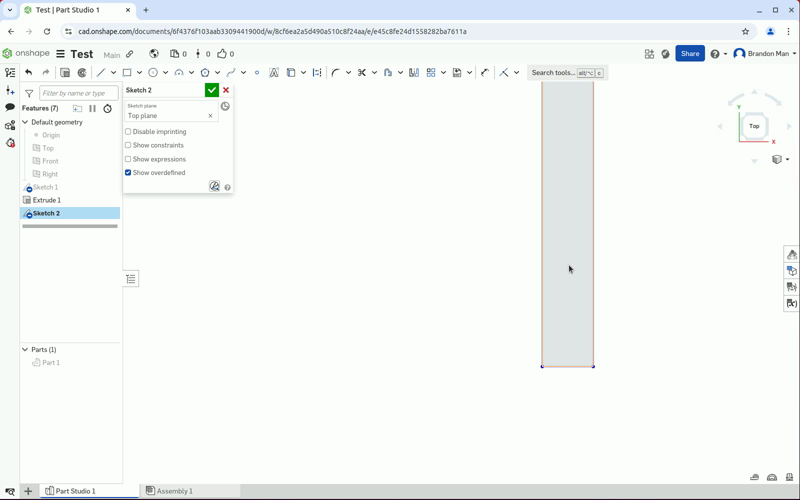
scroll(6)
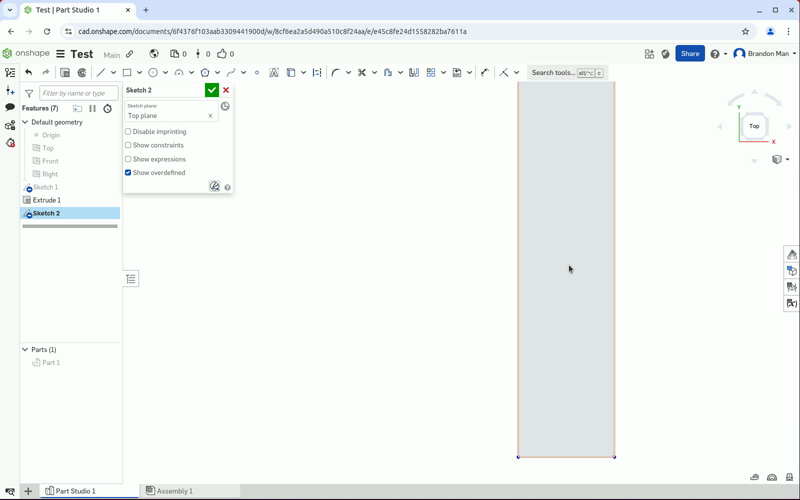
click(569, 264)
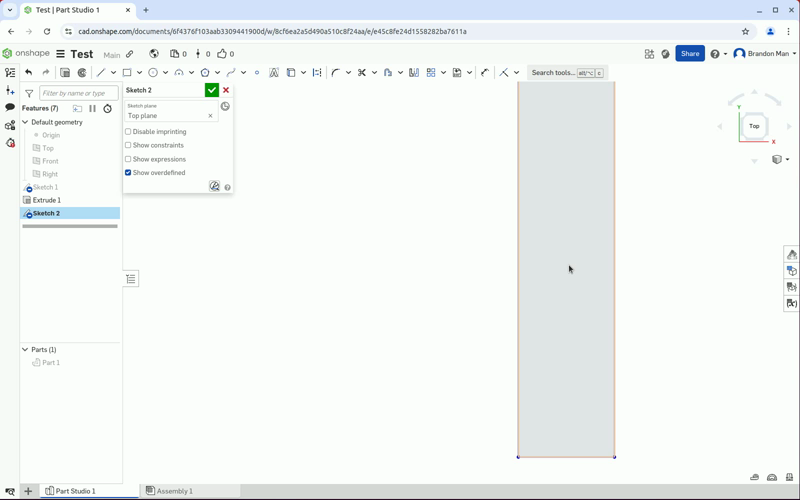
scroll(-6)
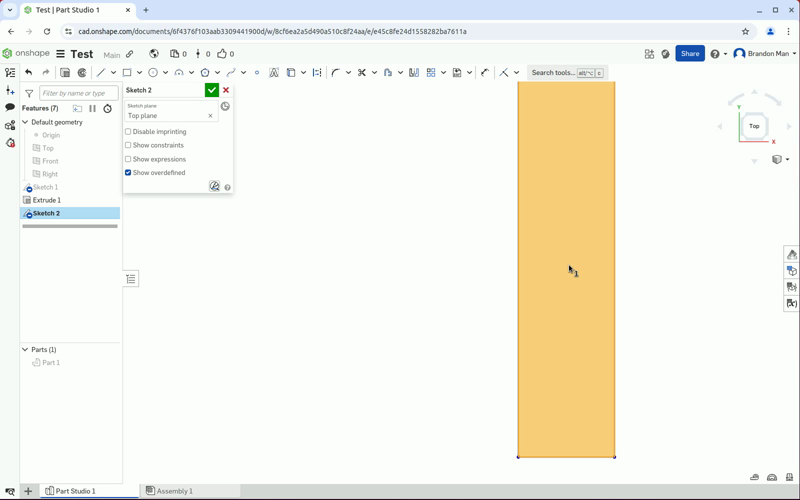
scroll(-6)
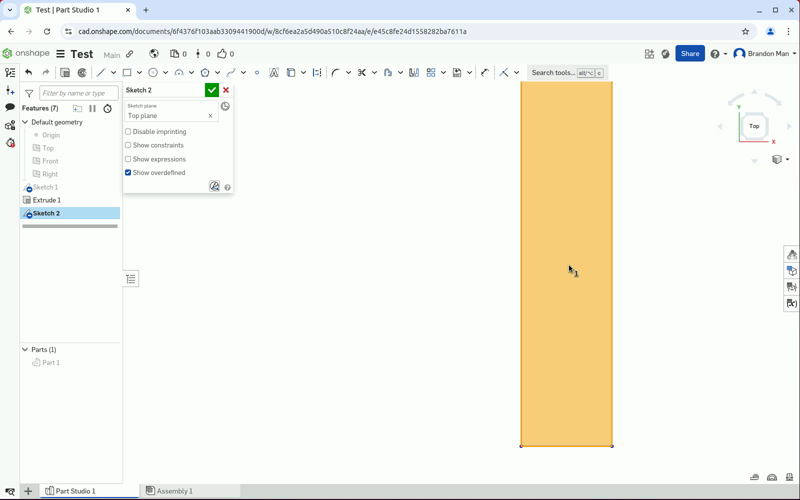
scroll(-6)
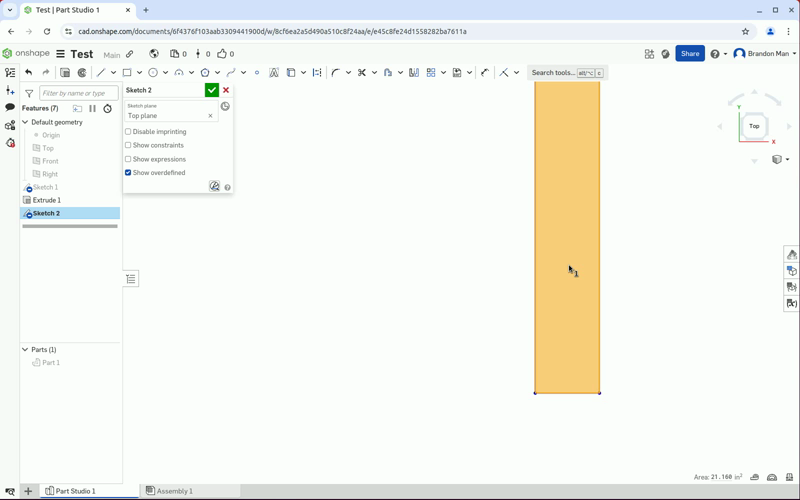
scroll(-6)
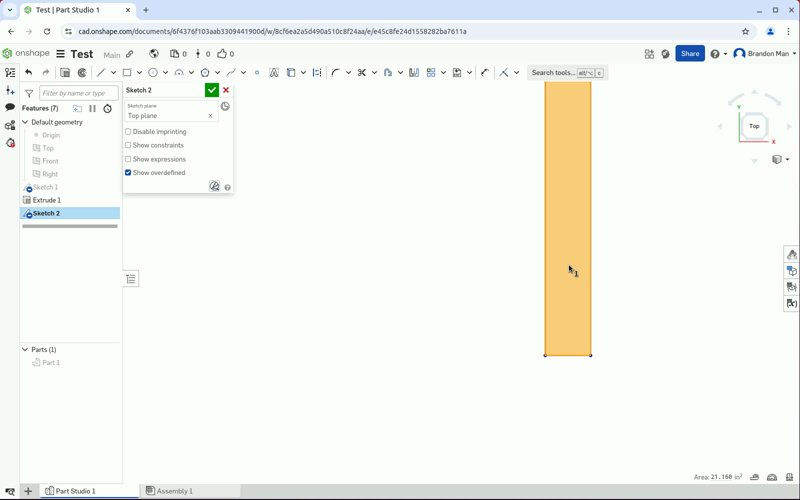
scroll(-6)
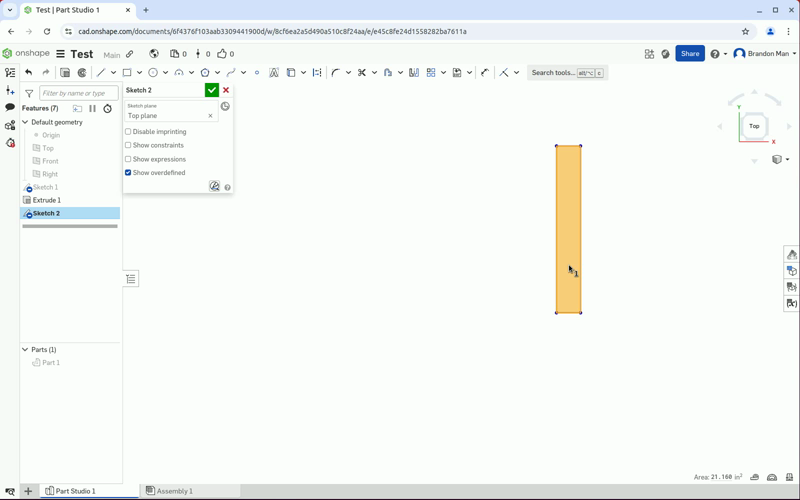
scroll(-6)
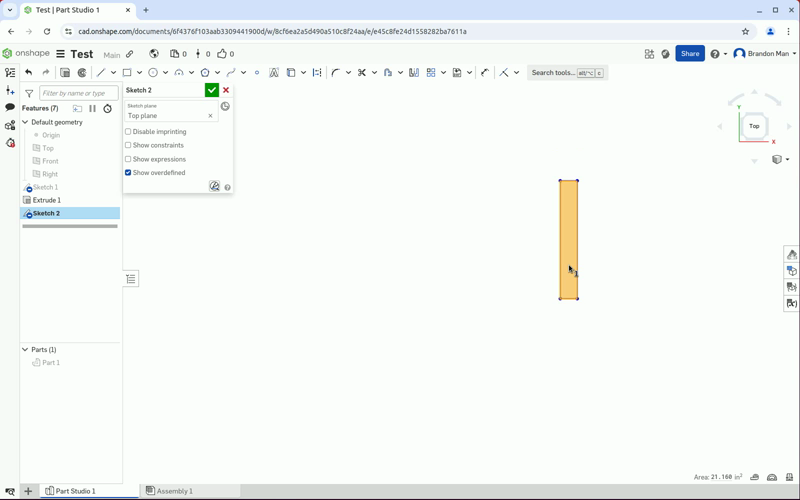
scroll(-6)
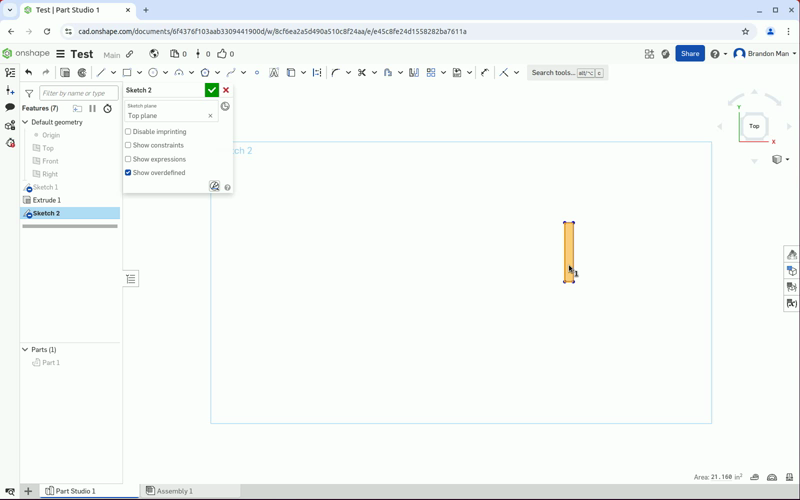
mouse_move(73, 352)
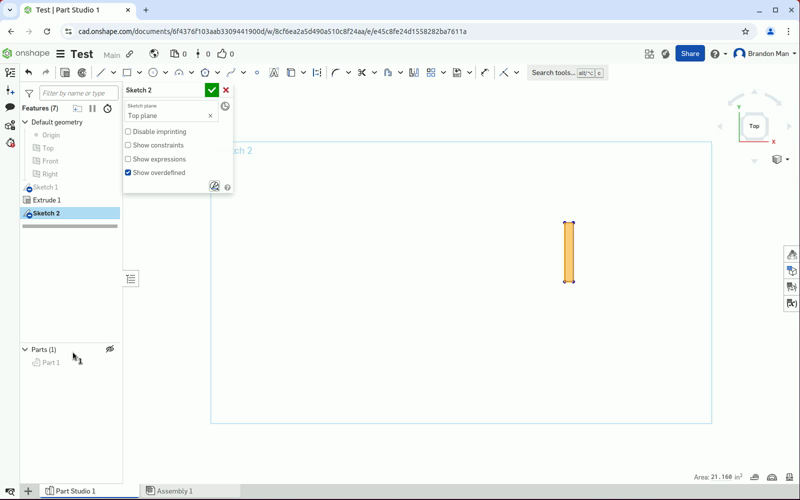
key(shift+y)
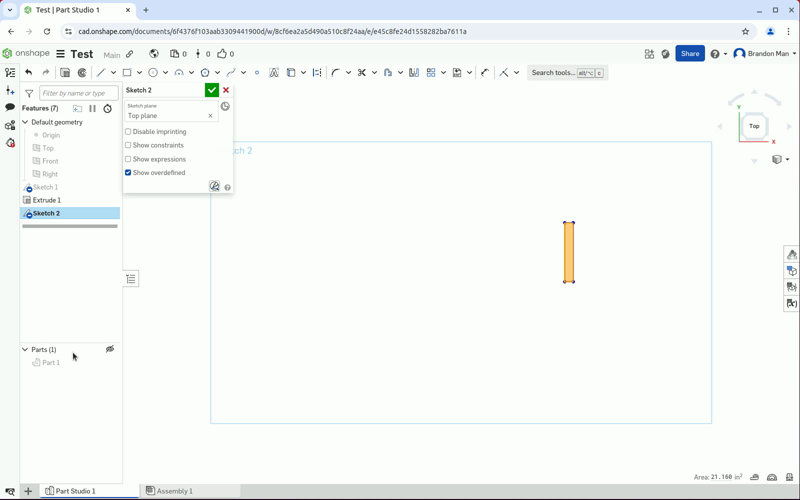
key(shift+e)
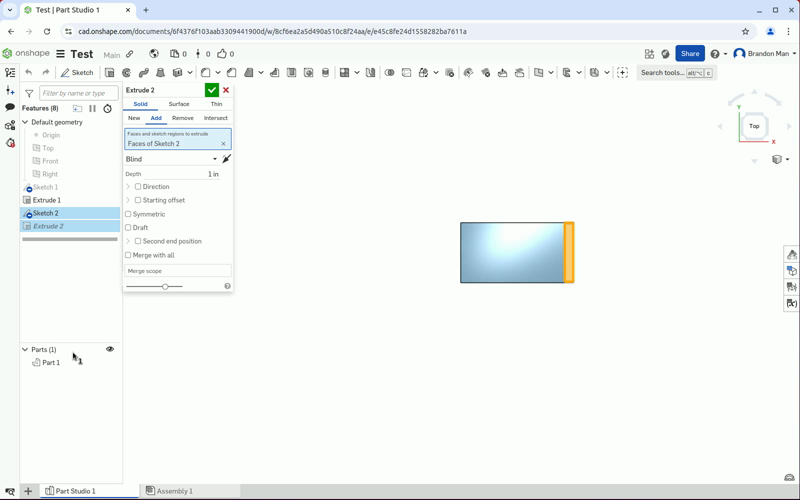
mouse_move(143, 106)
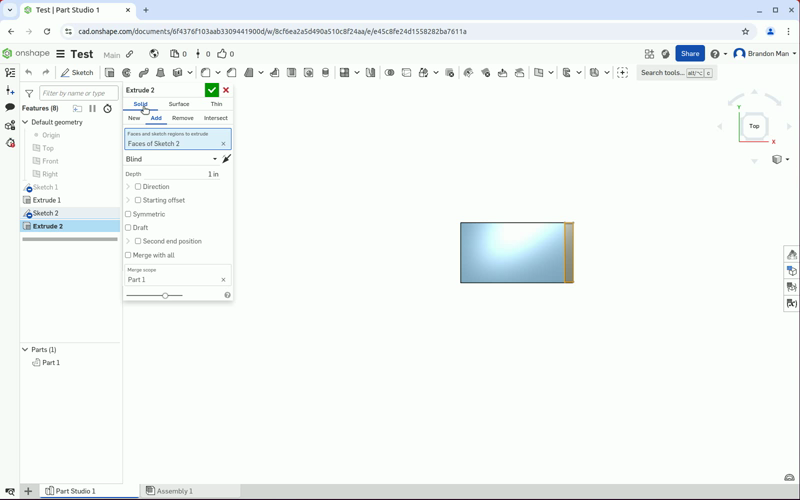
click(143, 106)
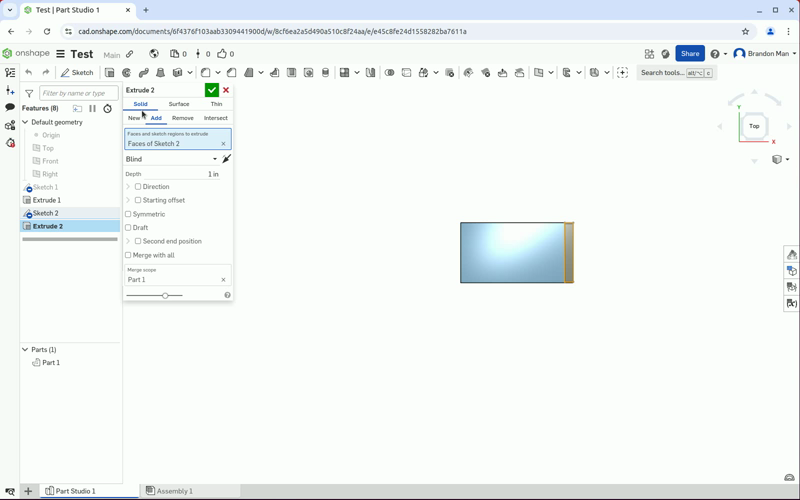
mouse_move(137, 120)
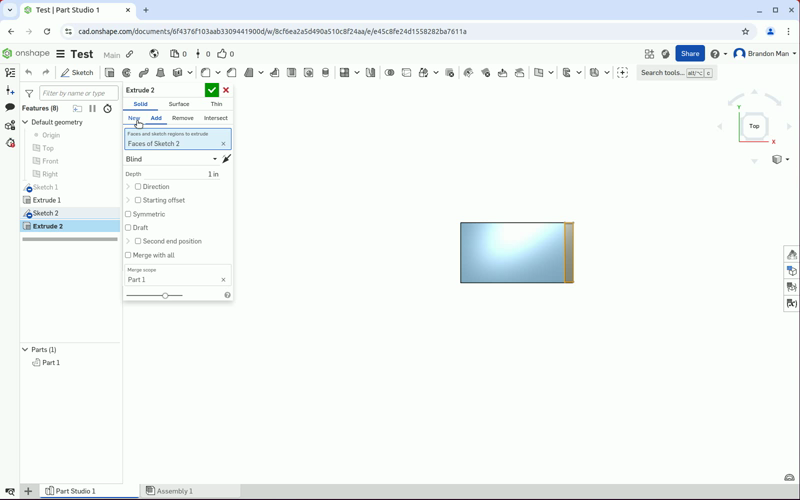
click(137, 120)
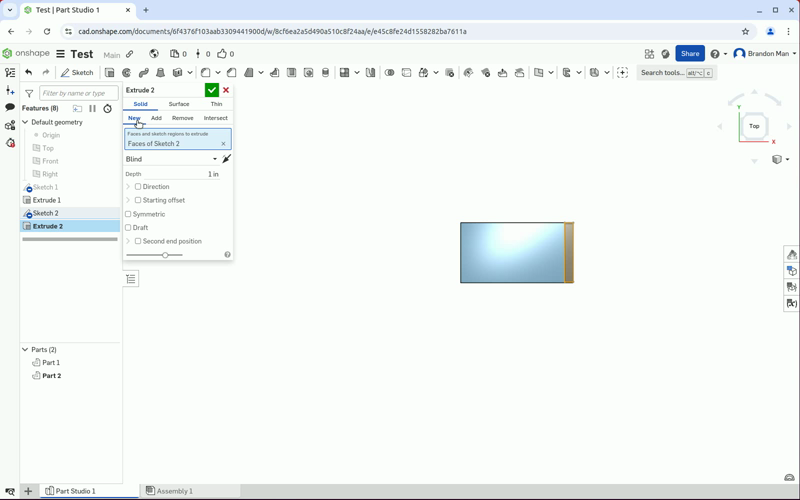
key(tab, 4)
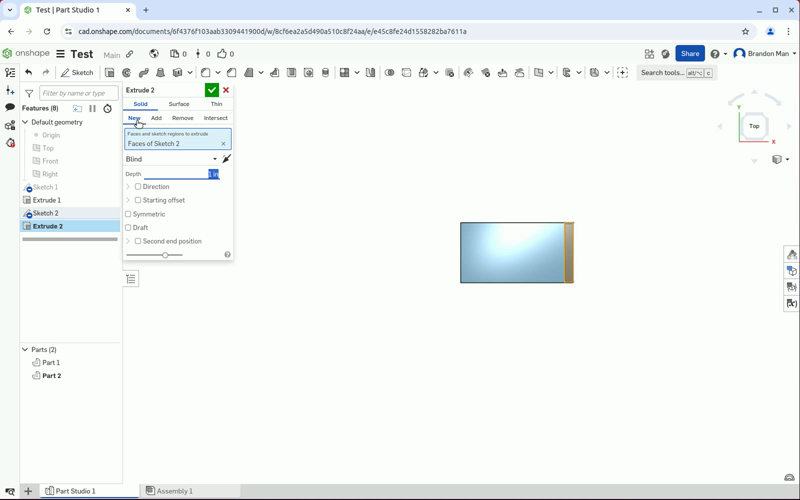
text(2.407)
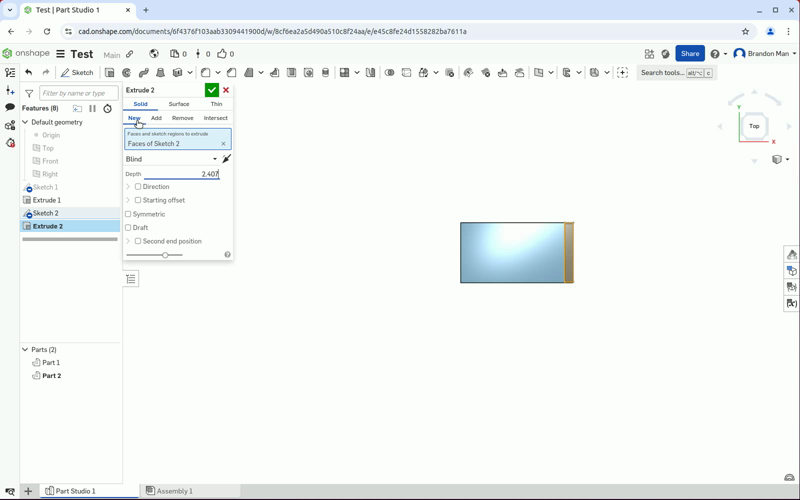
key(enter)
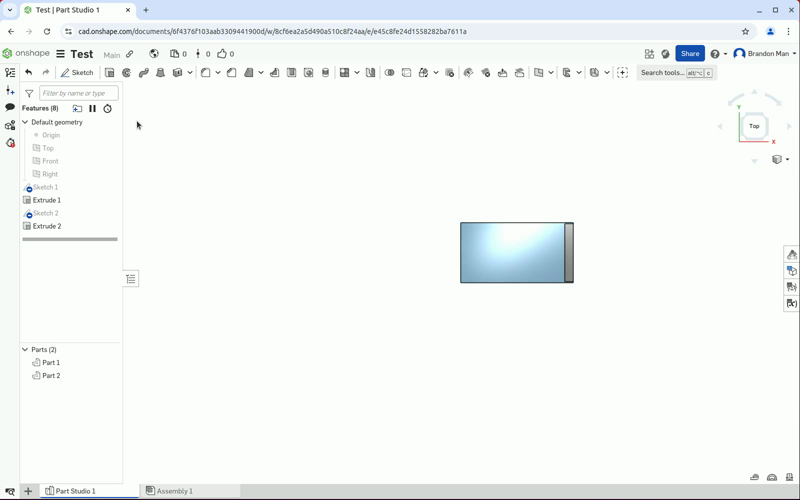
key(shift+h)
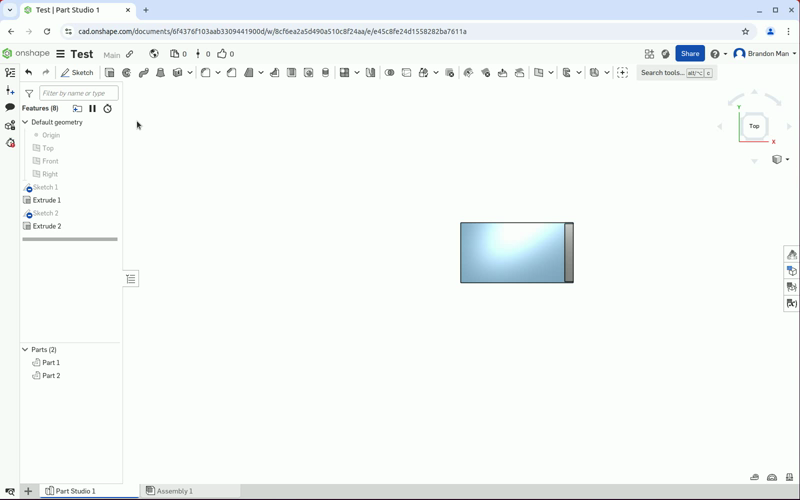
key(shift+h)
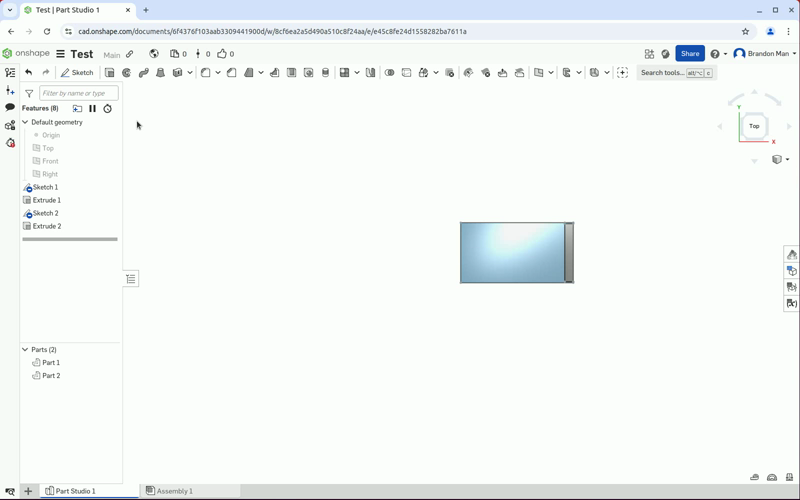
key(shift+7)
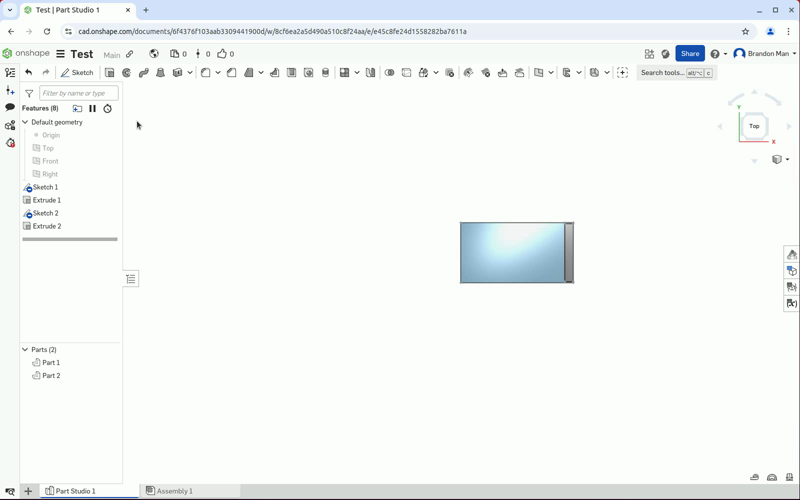
key(up, 3)
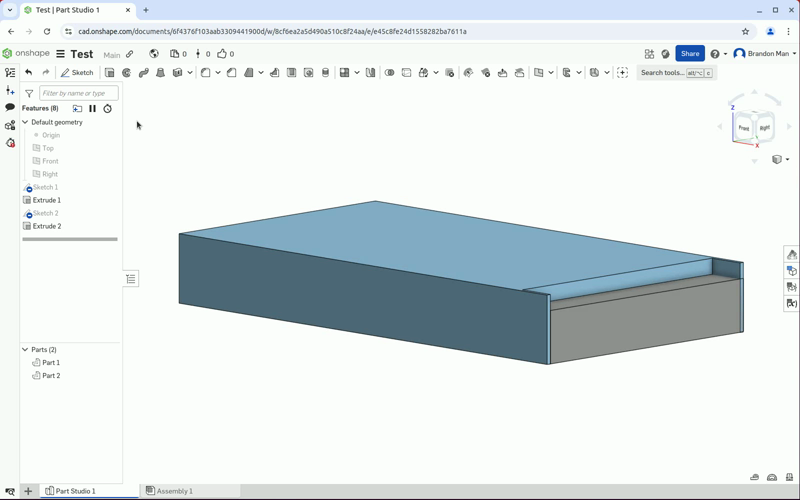
key(left, 3)
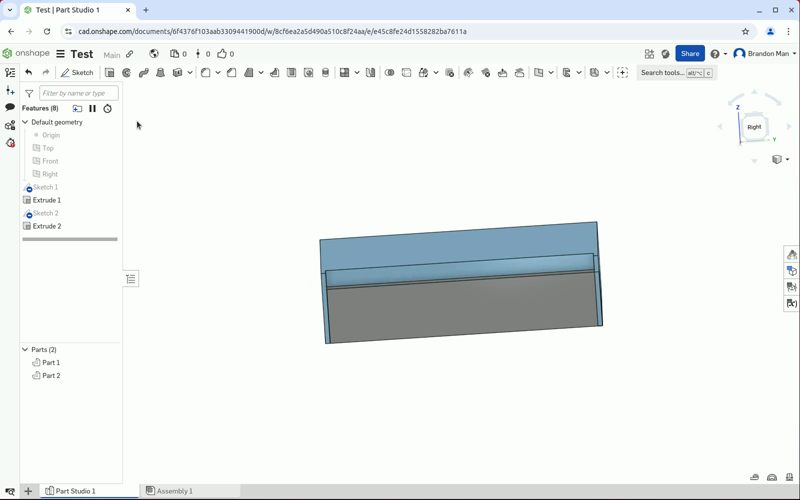
key(right, 3)
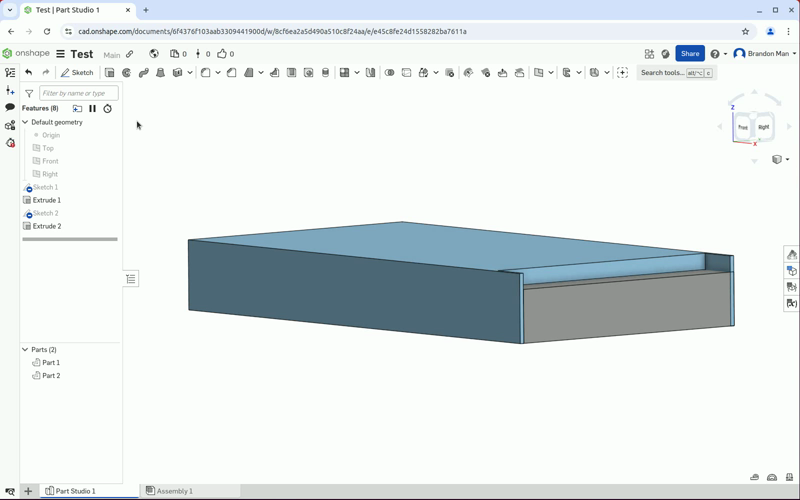
key(down, 3)
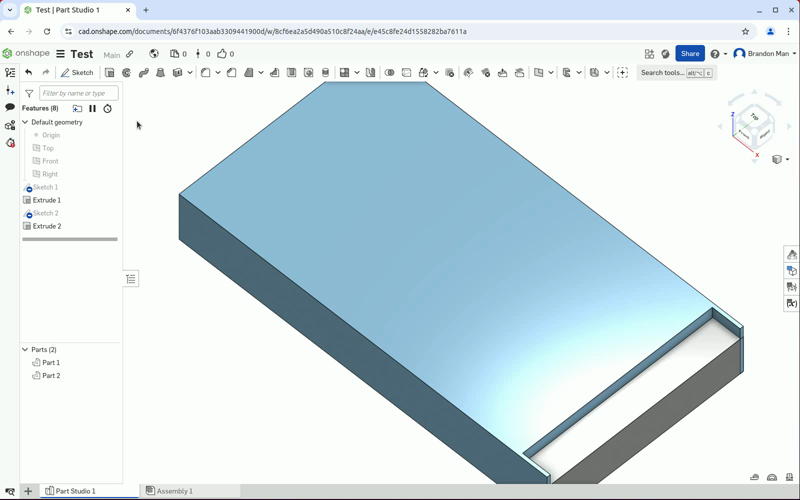
mouse_move(73, 189)
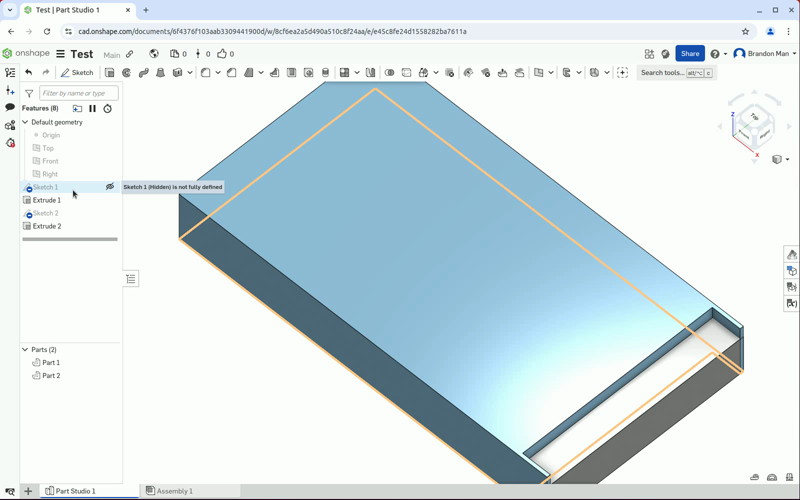
click(73, 189)